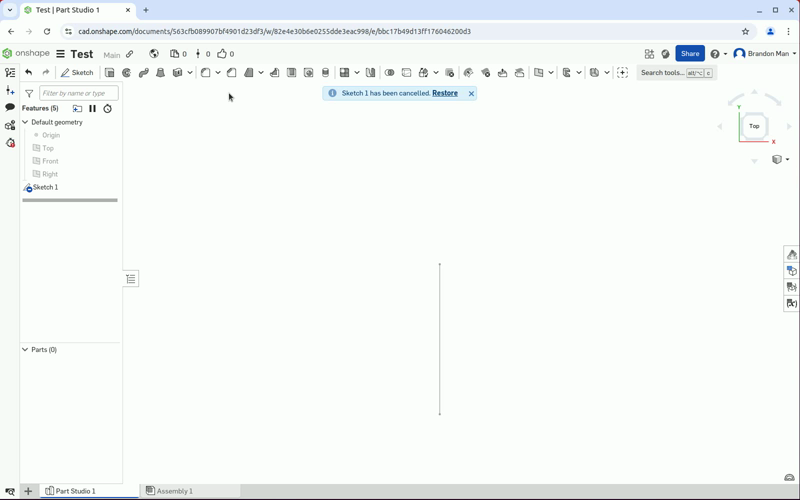
key(shift+h)
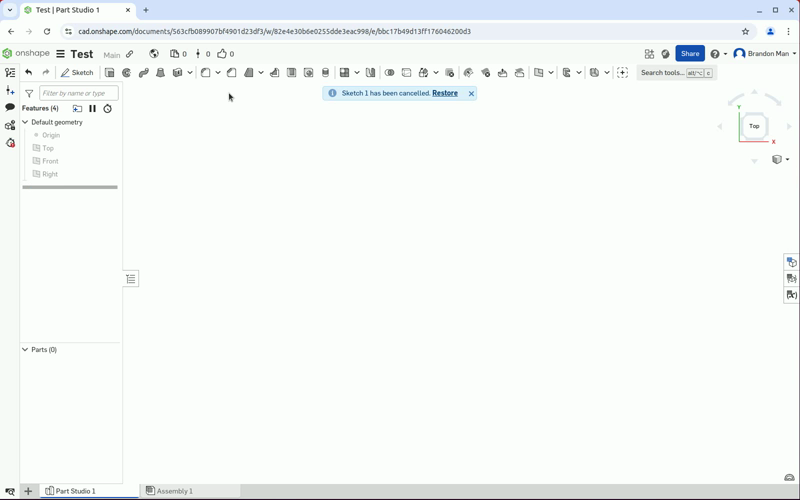
key(shift+s)
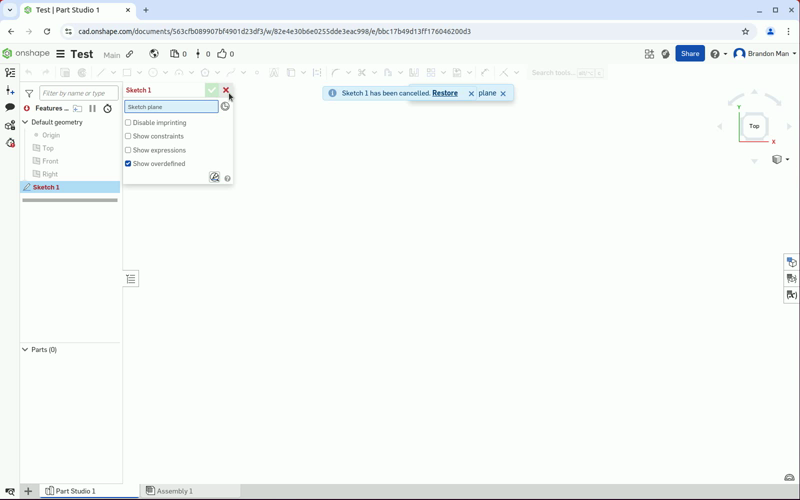
mouse_move(73, 150)
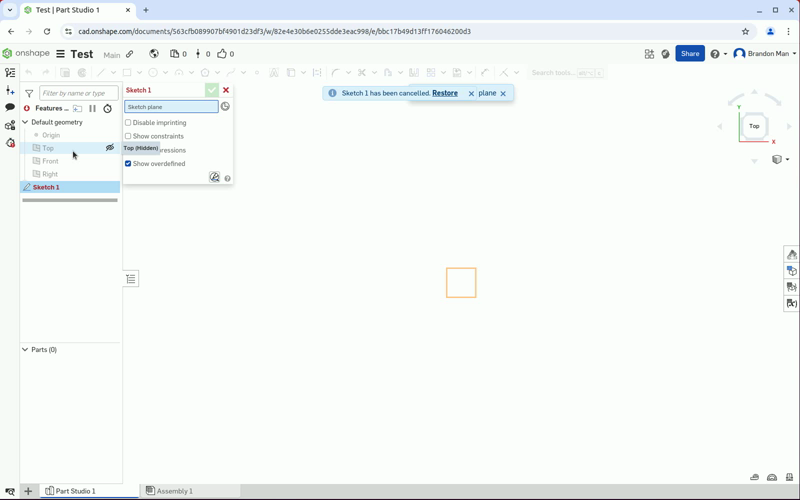
click(73, 150)
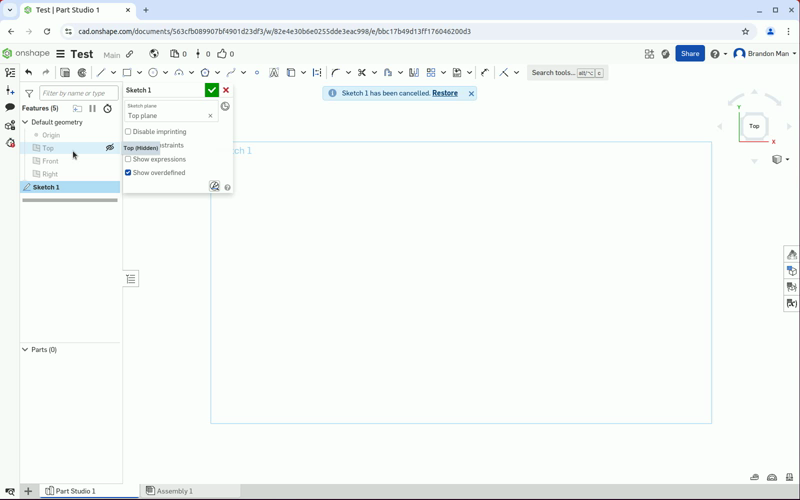
mouse_move(73, 352)
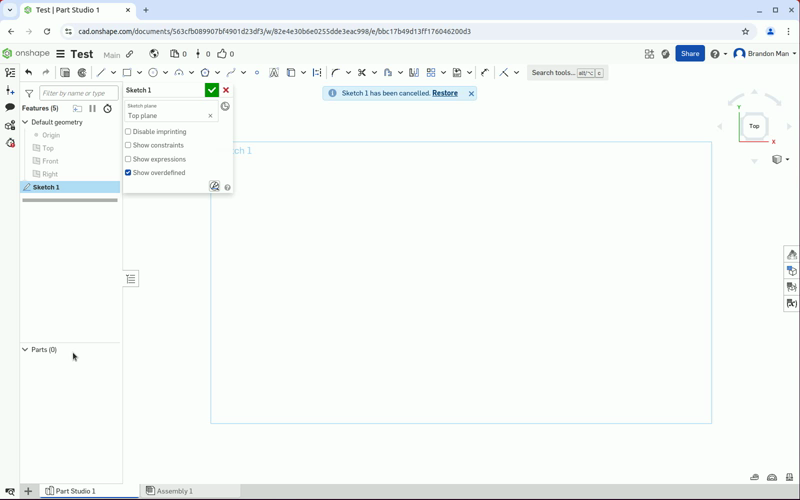
key(y)
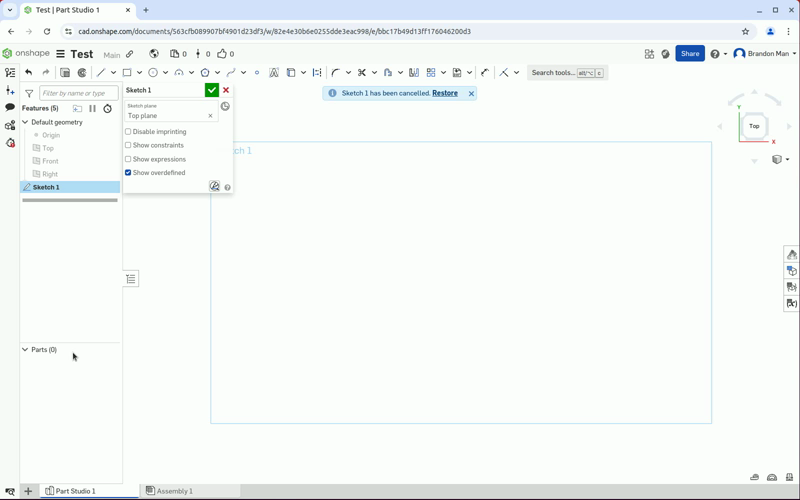
key(c)
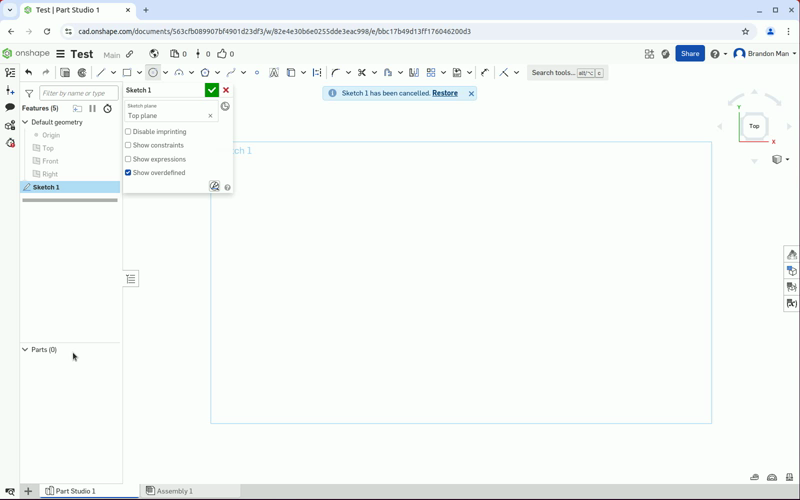
key_down(shift)
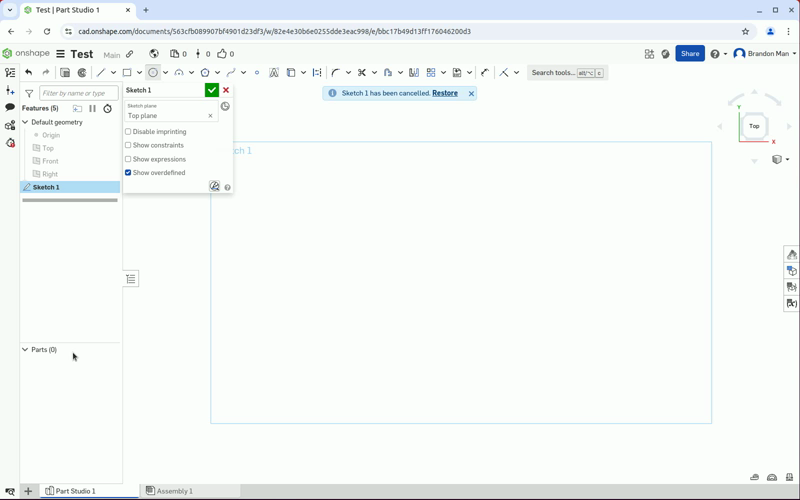
mouse_move(461, 282)
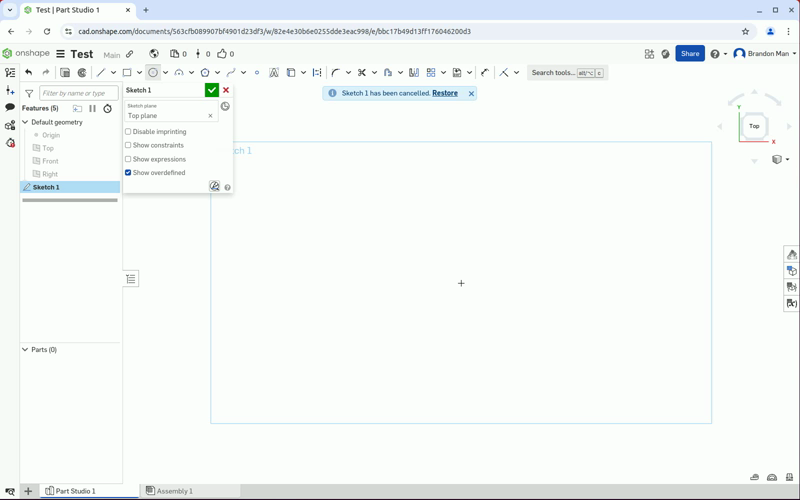
click(461, 282)
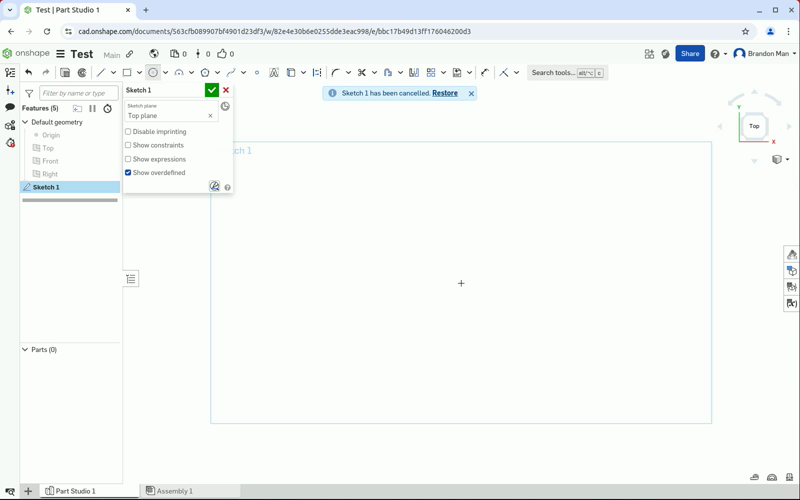
key_up(shift)
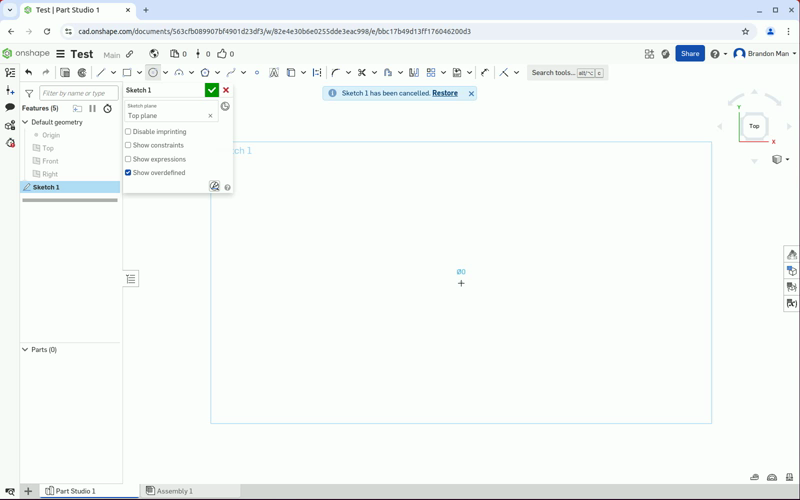
mouse_move(519, 282)
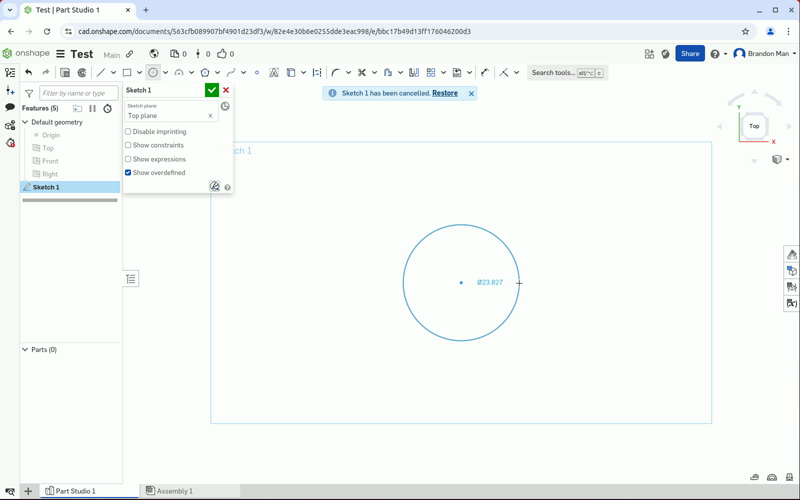
click(519, 282)
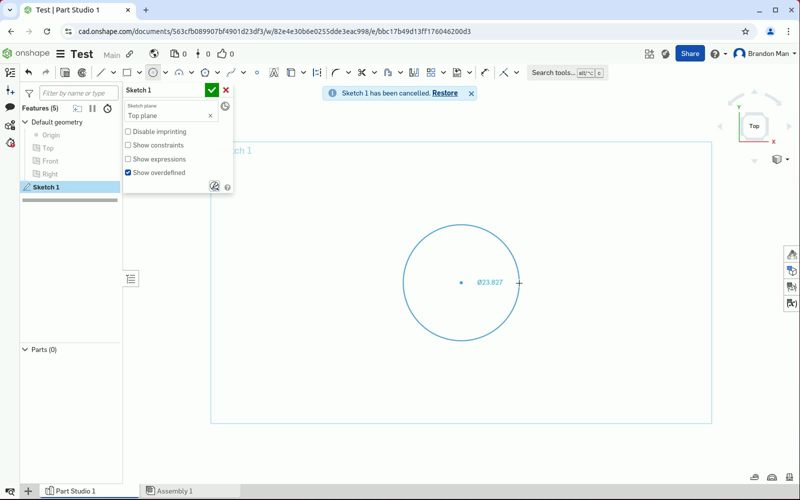
key(esc)
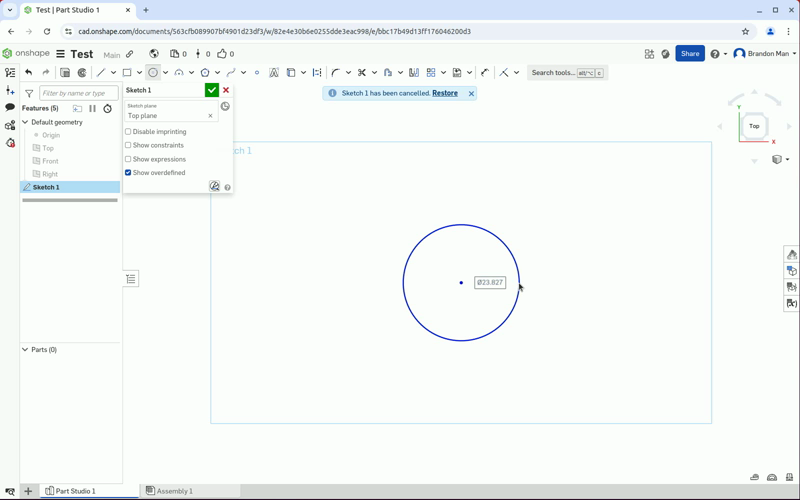
mouse_move(480, 301)
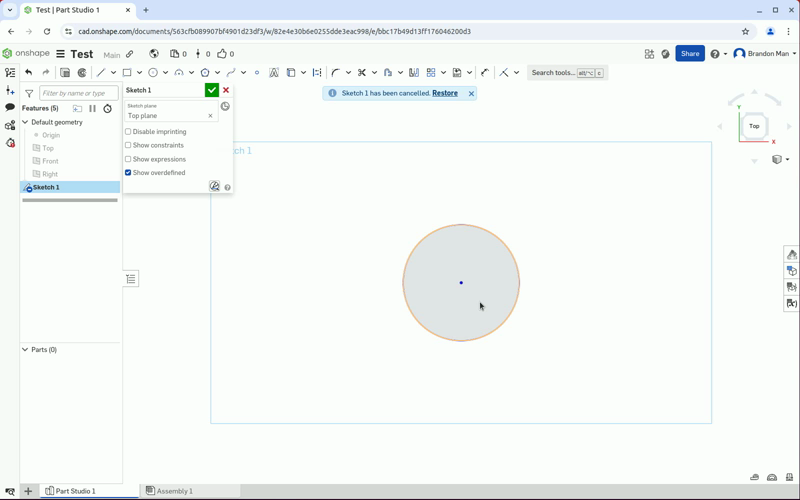
click(480, 301)
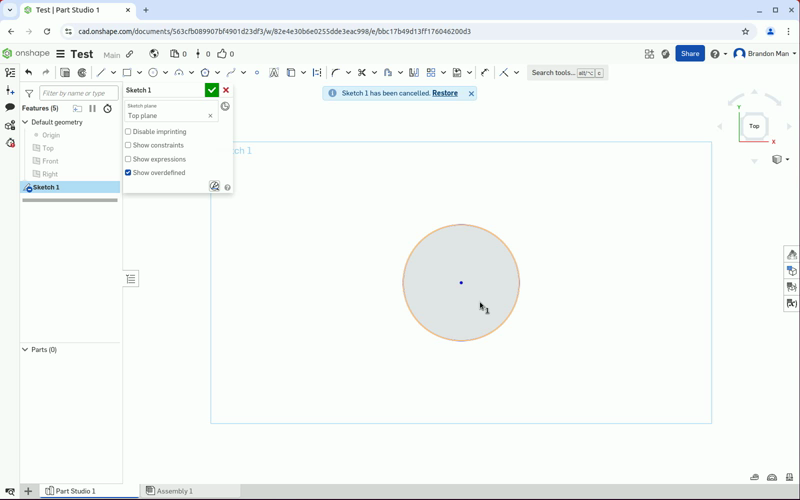
mouse_move(73, 352)
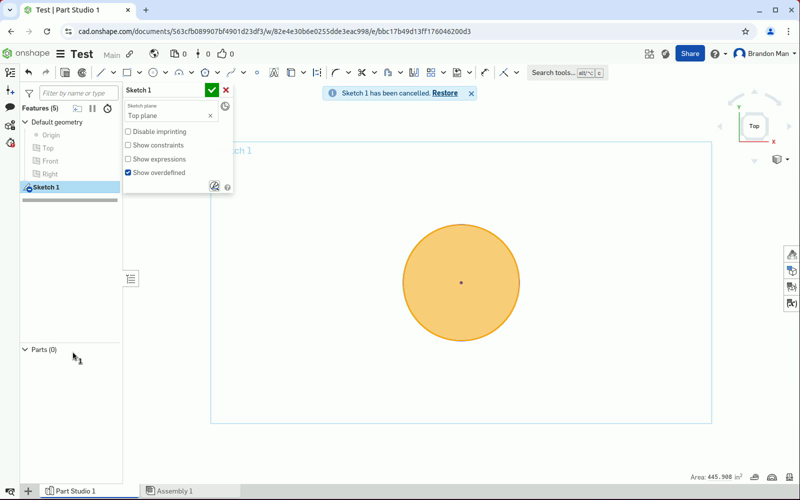
key(shift+y)
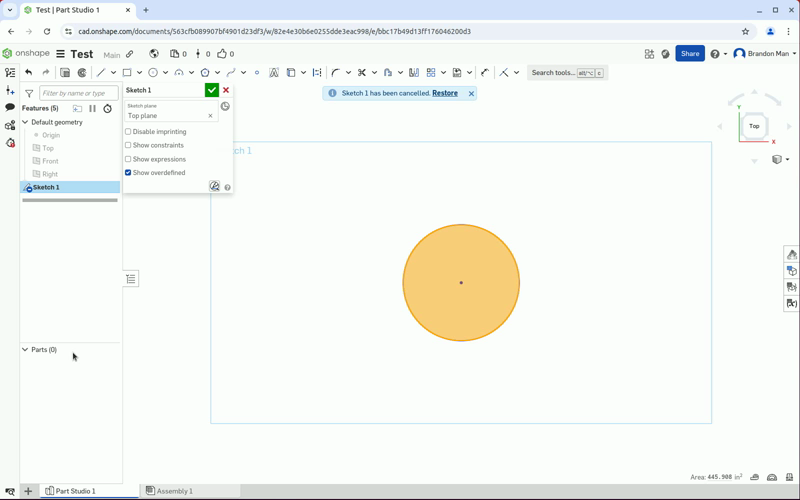
key(shift+e)
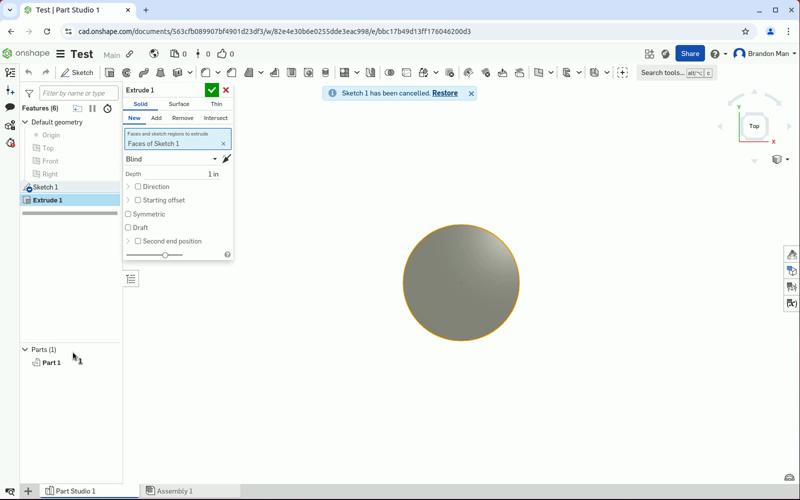
mouse_move(143, 106)
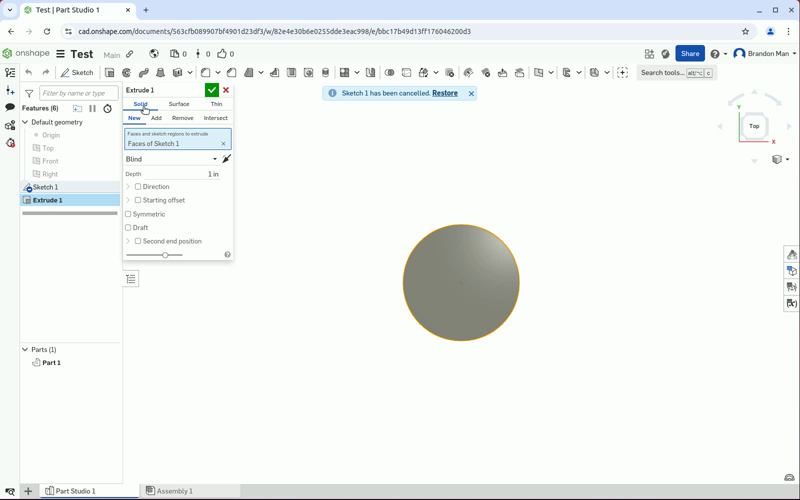
click(143, 106)
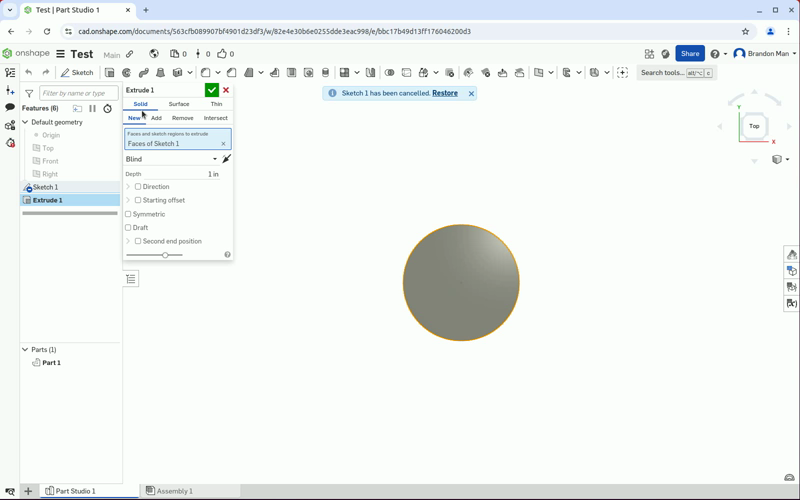
mouse_move(137, 120)
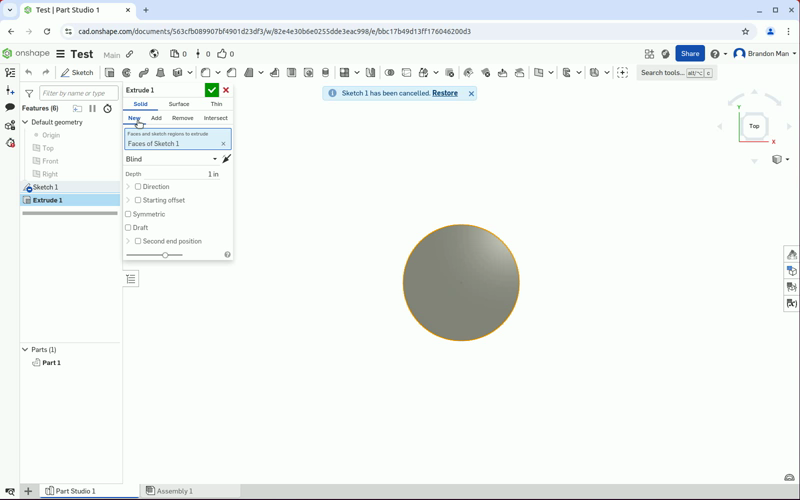
click(137, 120)
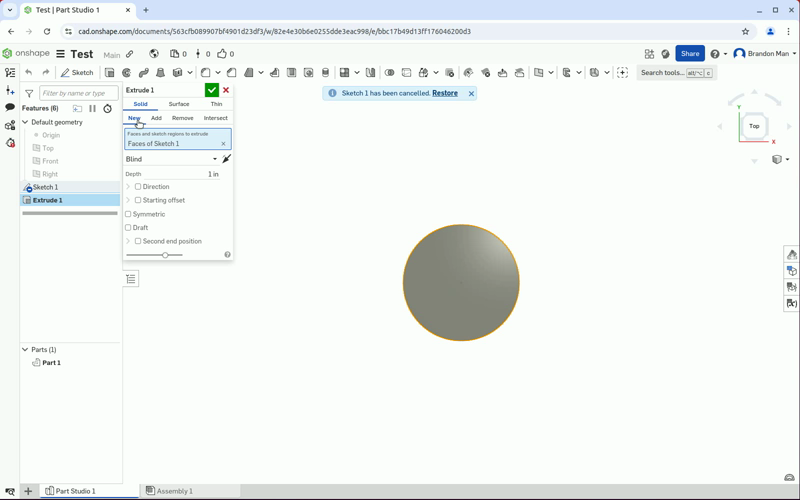
key(tab, 4)
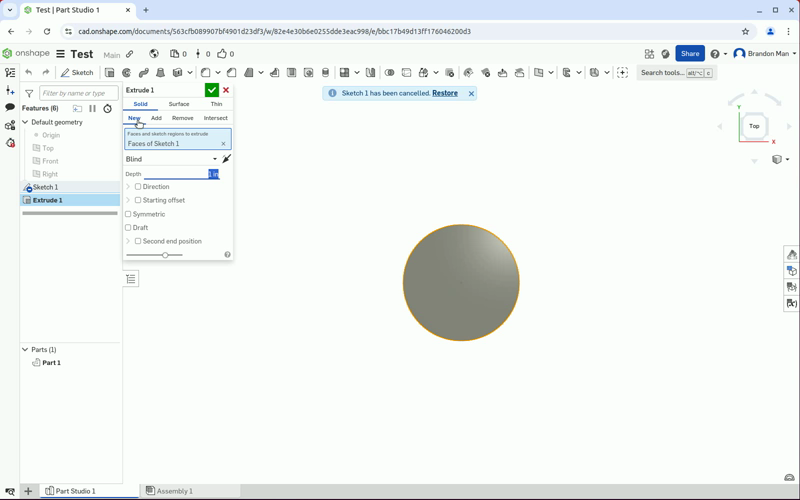
text(23.108)
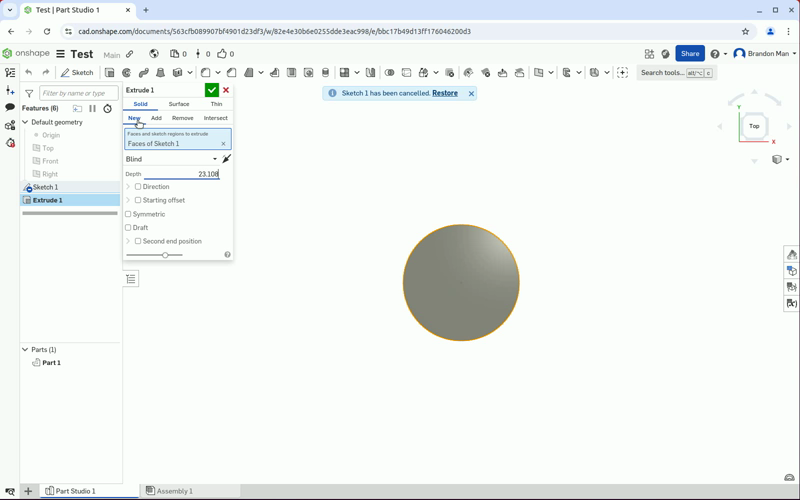
key(enter)
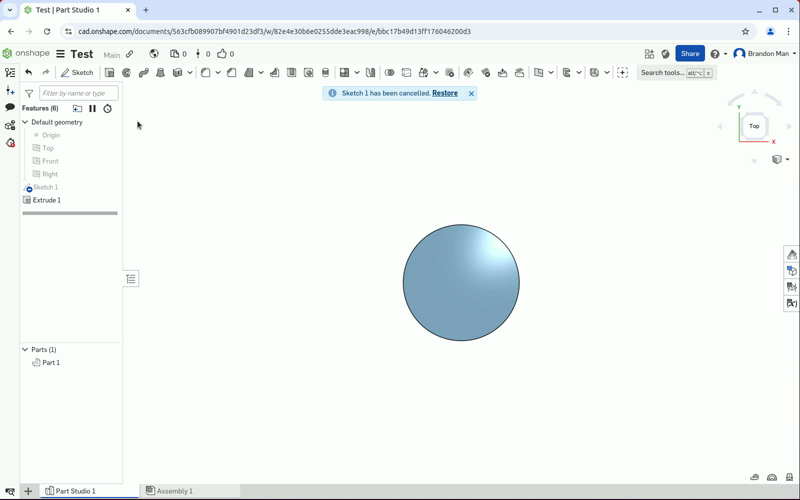
key(shift+h)
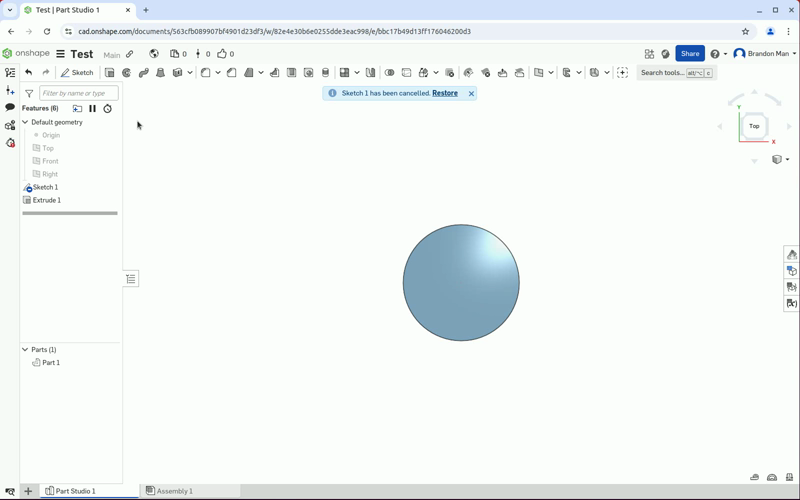
key(shift+h)
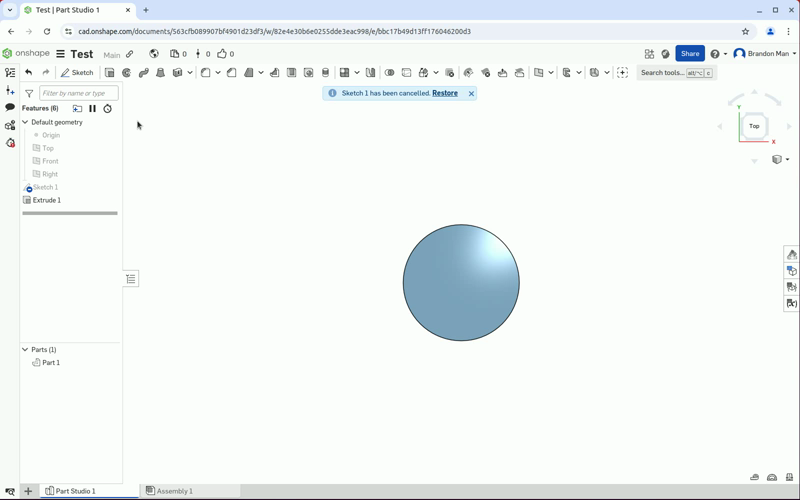
mouse_move(73, 189)
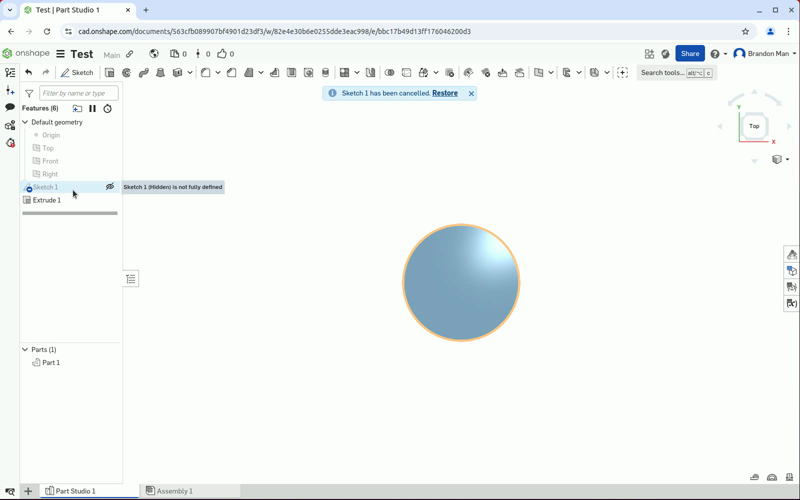
click(73, 189)
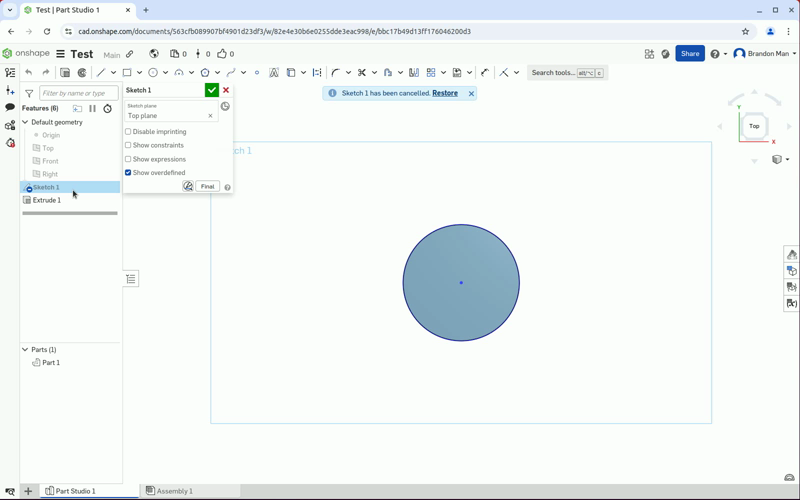
mouse_move(229, 92)
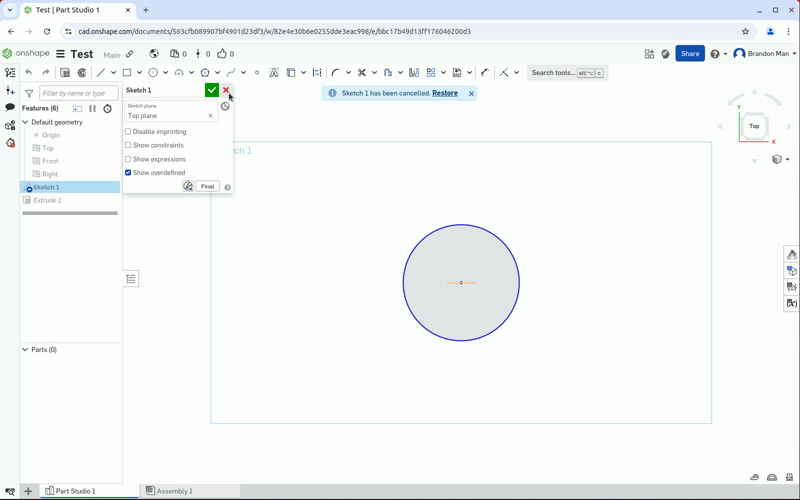
click(229, 92)
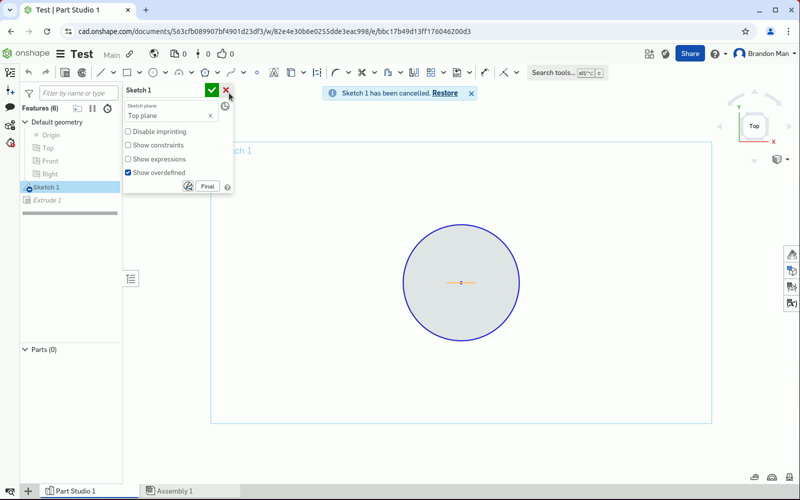
key(shift+s)
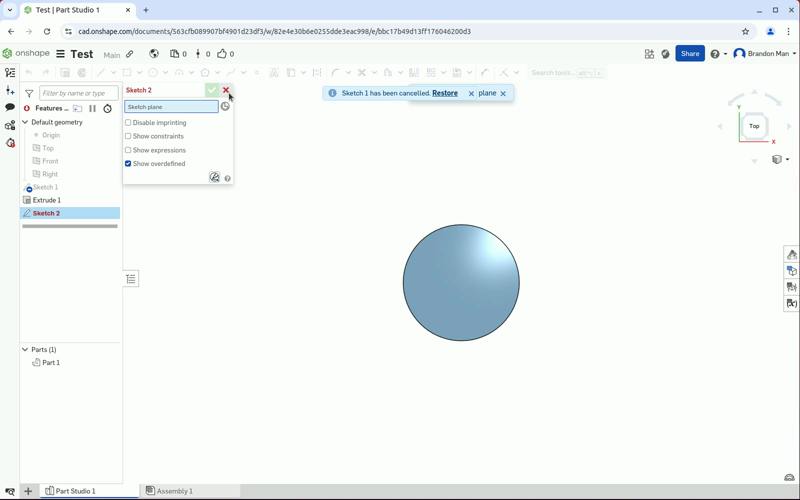
mouse_move(73, 150)
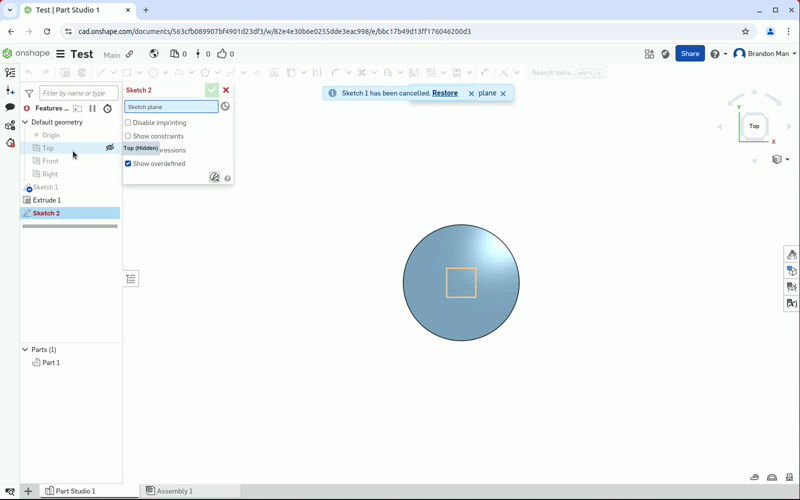
click(73, 150)
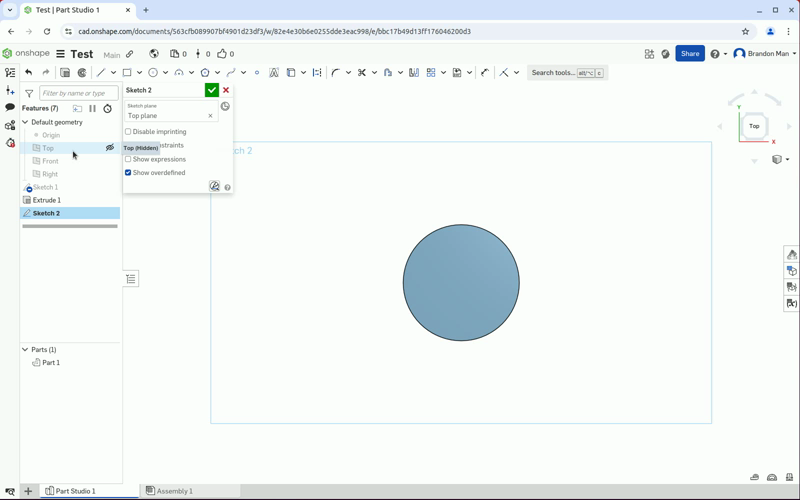
mouse_move(73, 352)
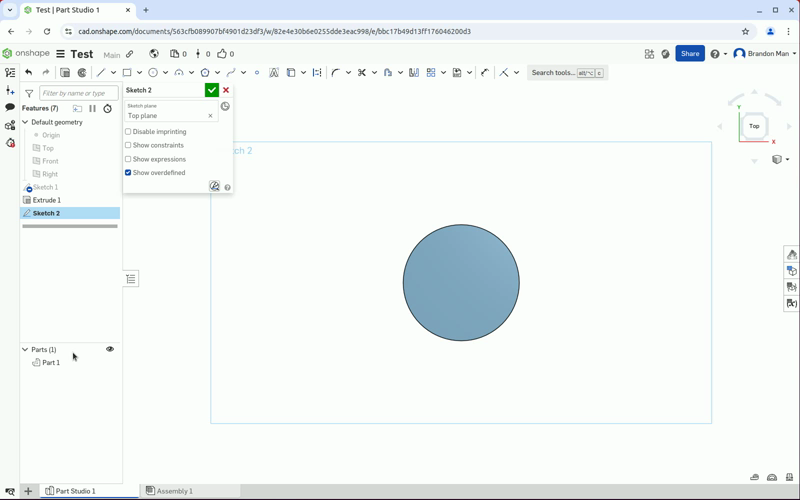
key(y)
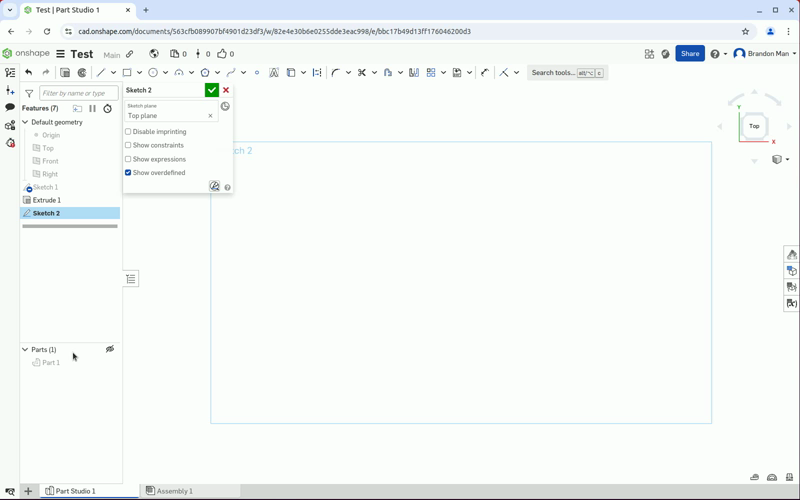
key(a)
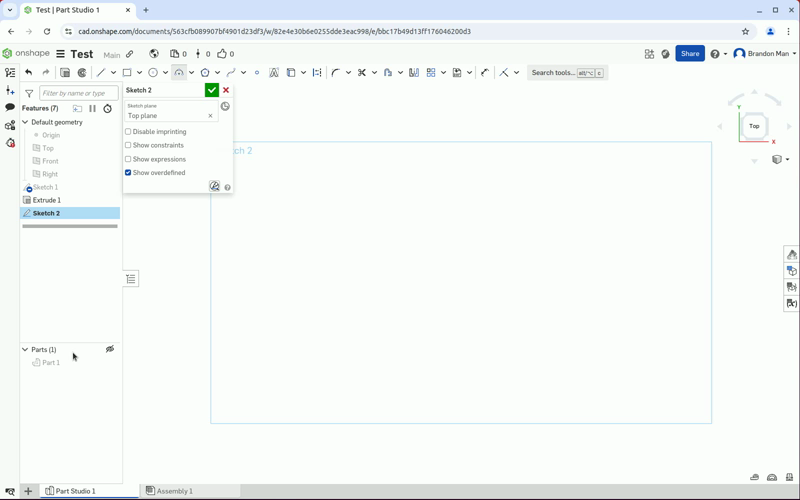
key_down(shift)
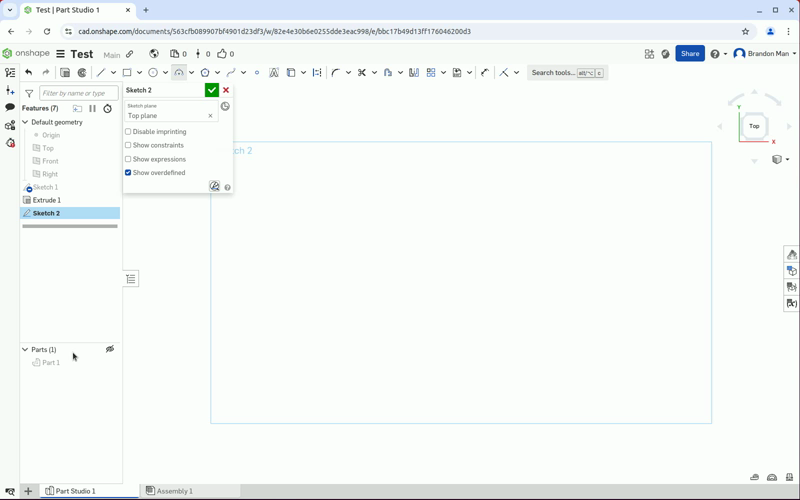
mouse_move(436, 230)
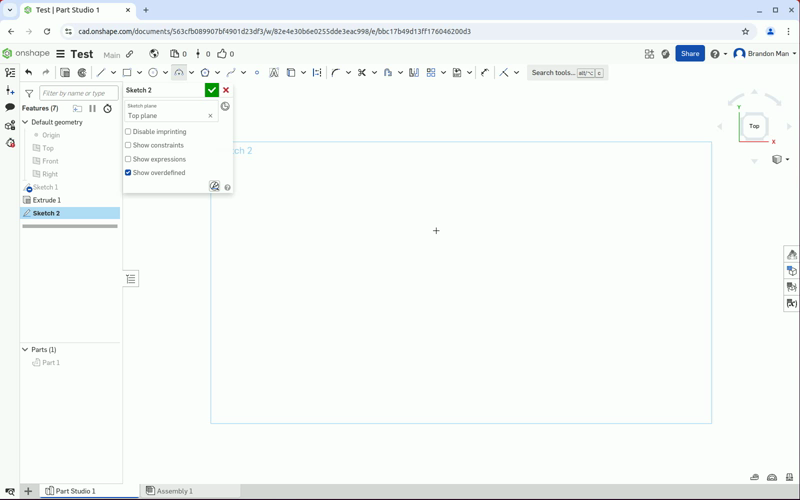
click(436, 230)
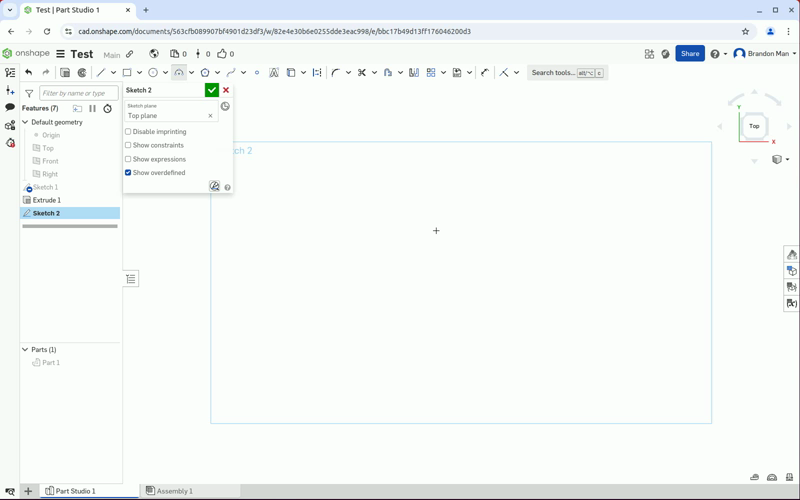
key_up(shift)
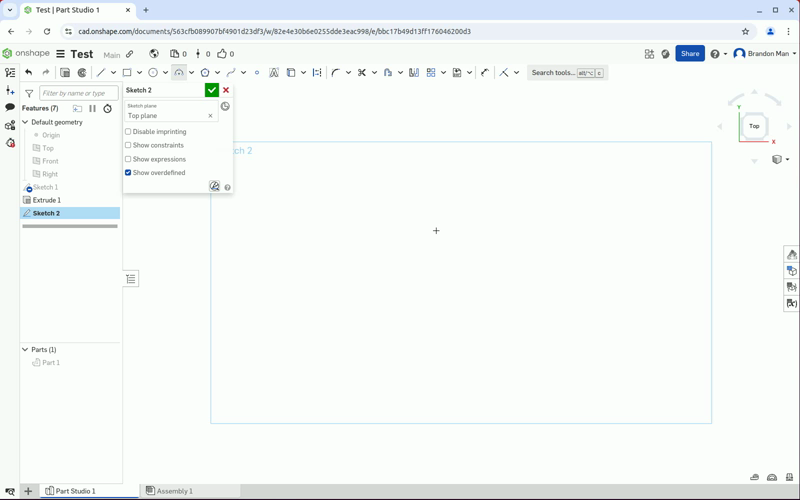
key_down(shift)
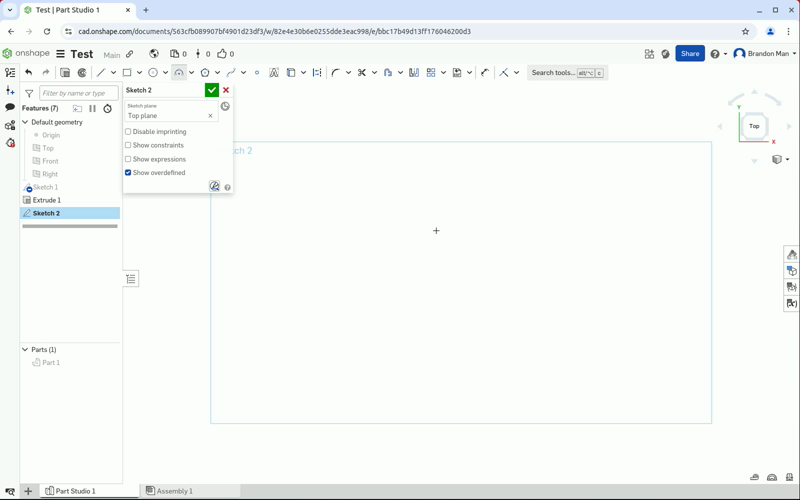
mouse_move(461, 224)
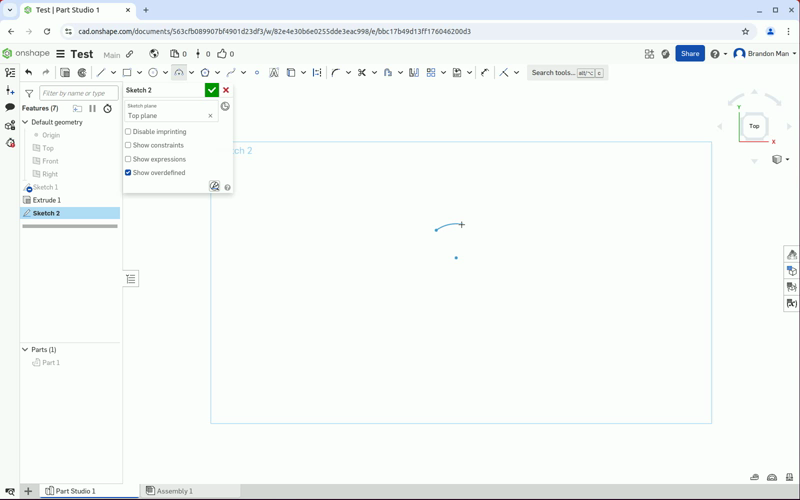
click(461, 224)
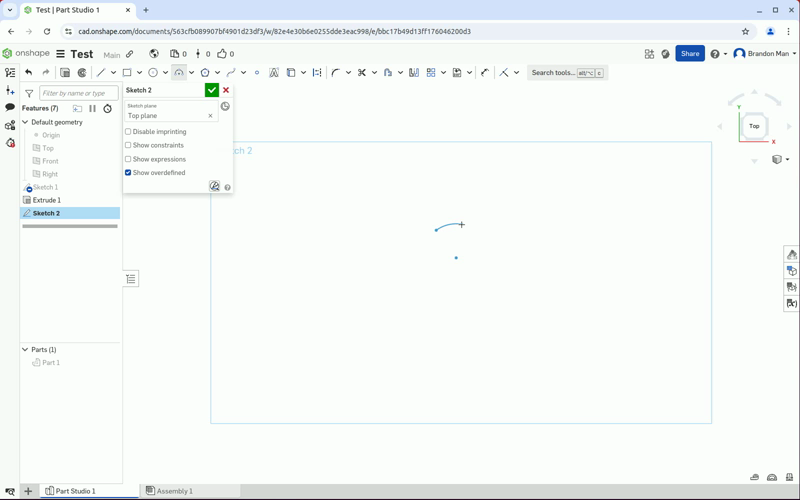
mouse_move(448, 225)
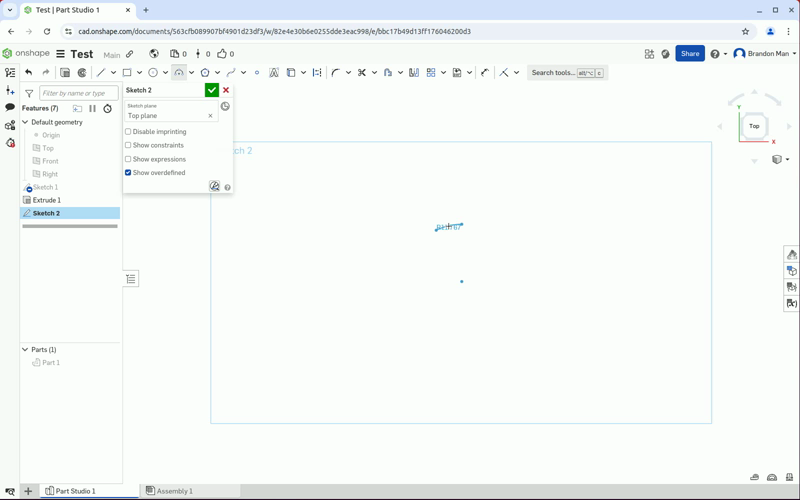
click(448, 225)
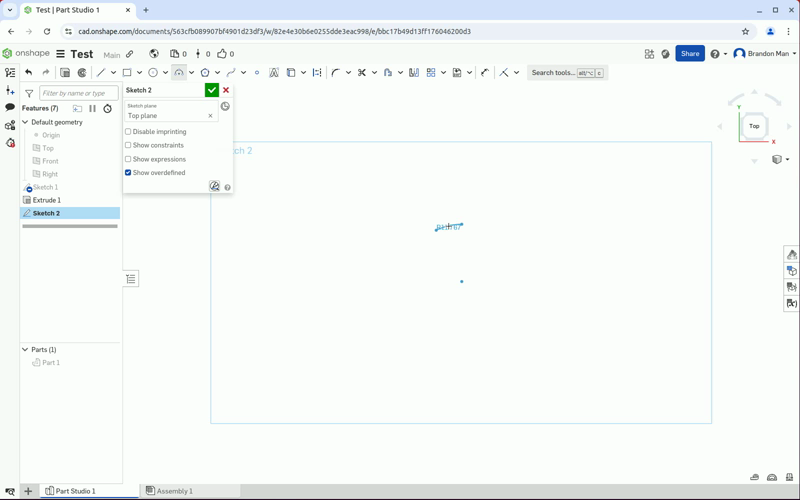
key_up(shift)
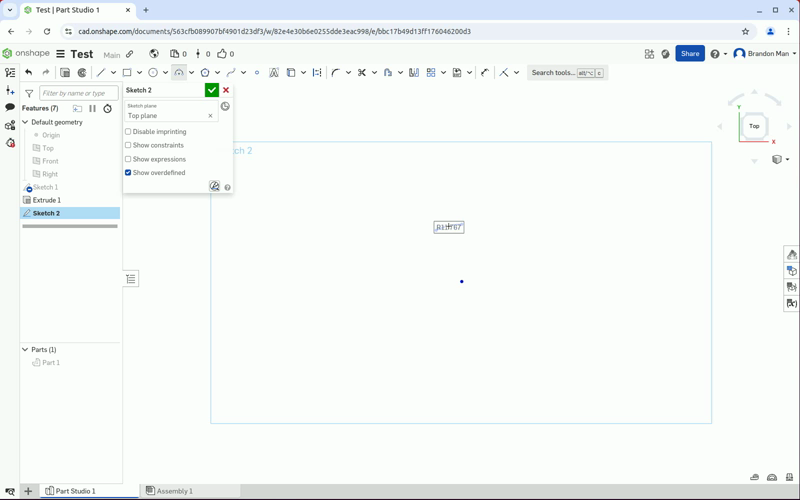
mouse_move(461, 224)
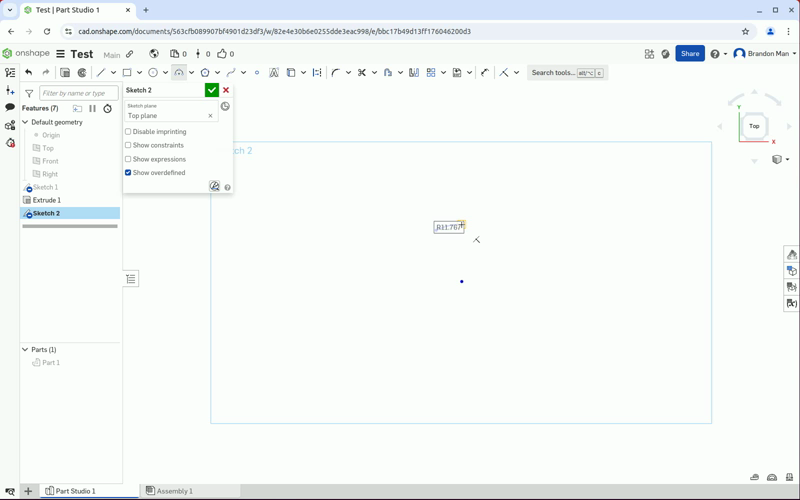
click(461, 224)
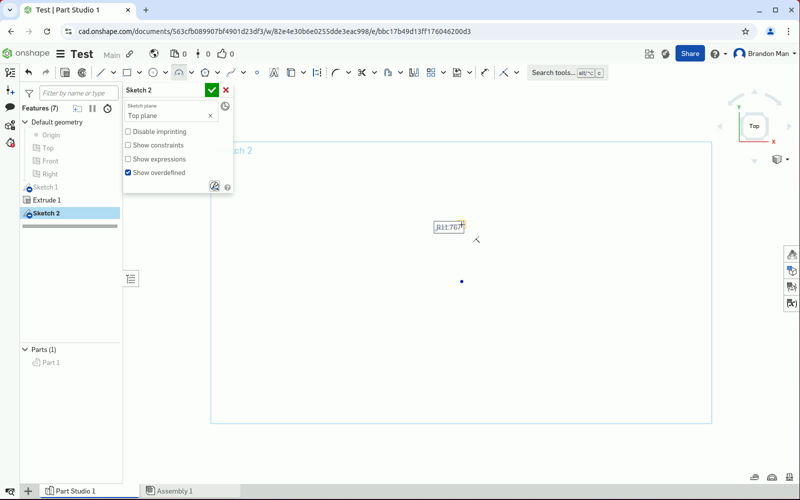
mouse_move(436, 230)
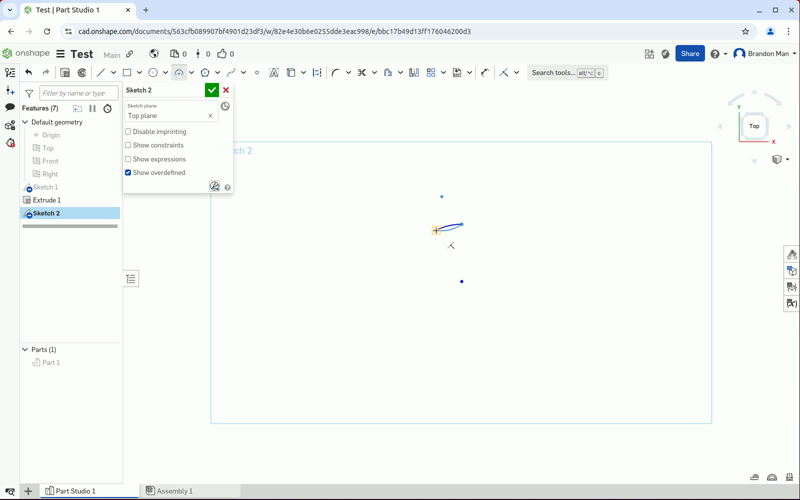
click(436, 230)
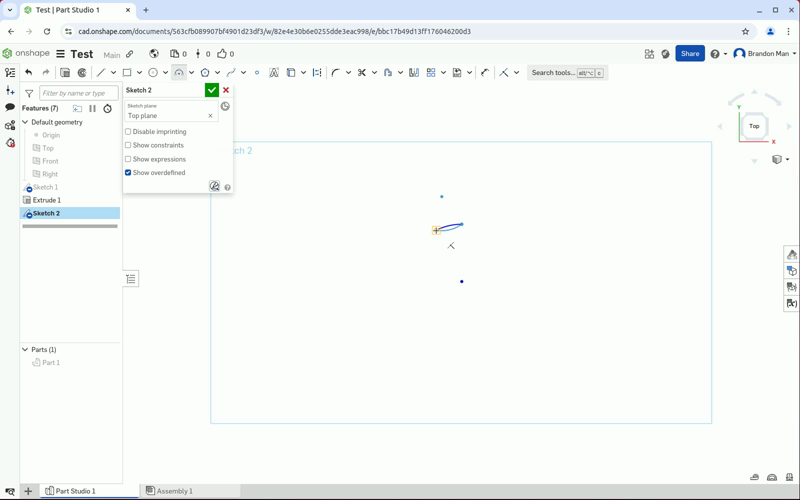
key_down(shift)
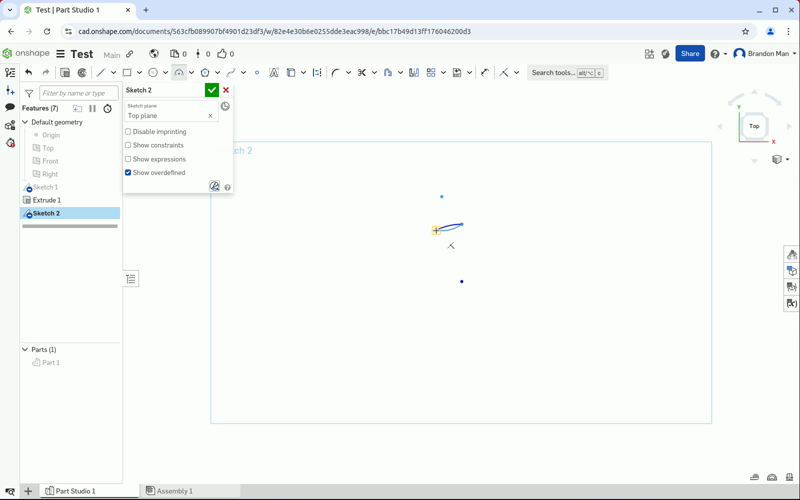
mouse_move(447, 218)
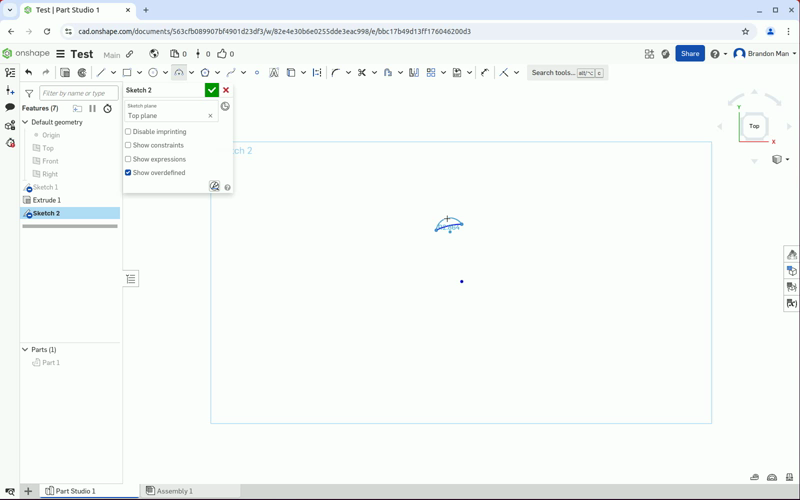
click(447, 218)
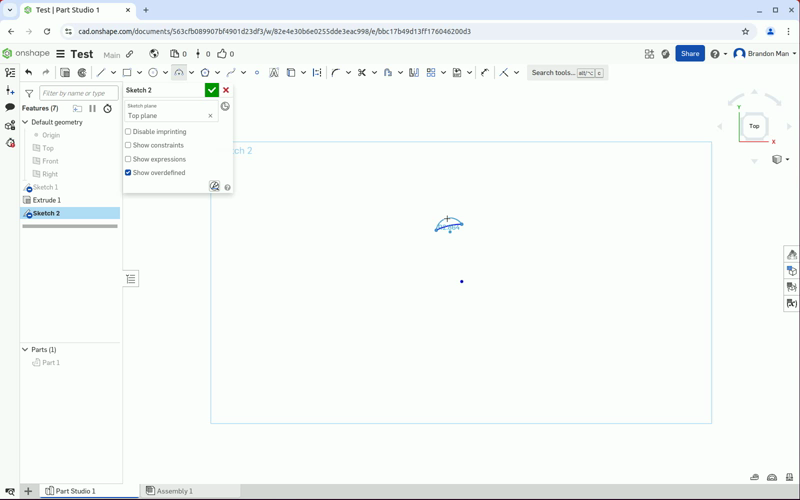
key_up(shift)
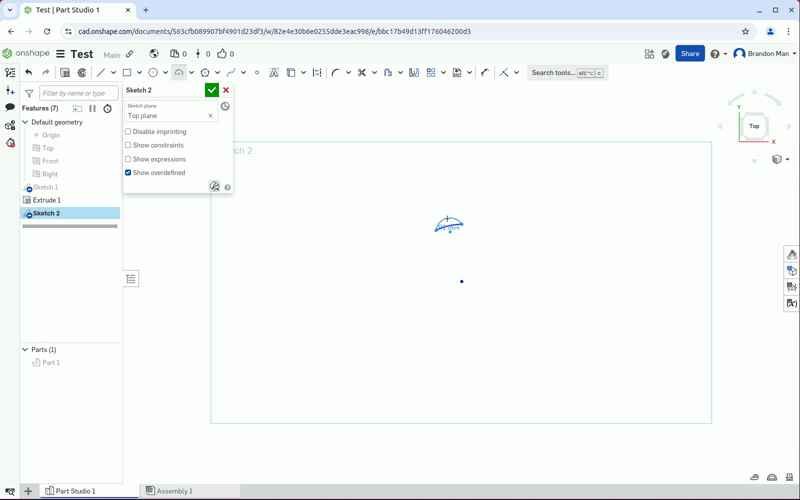
key(esc)
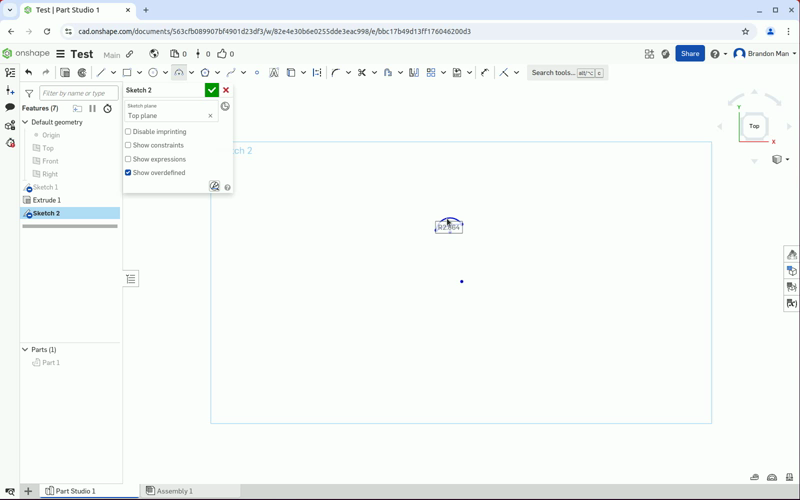
mouse_move(446, 224)
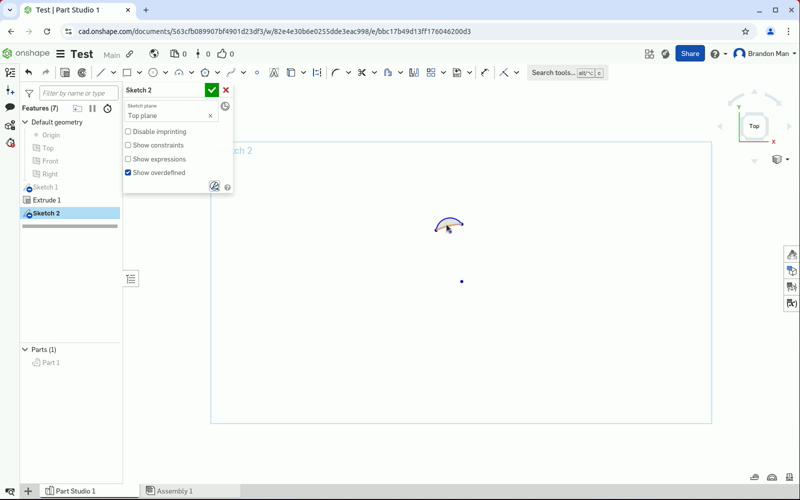
scroll(6)
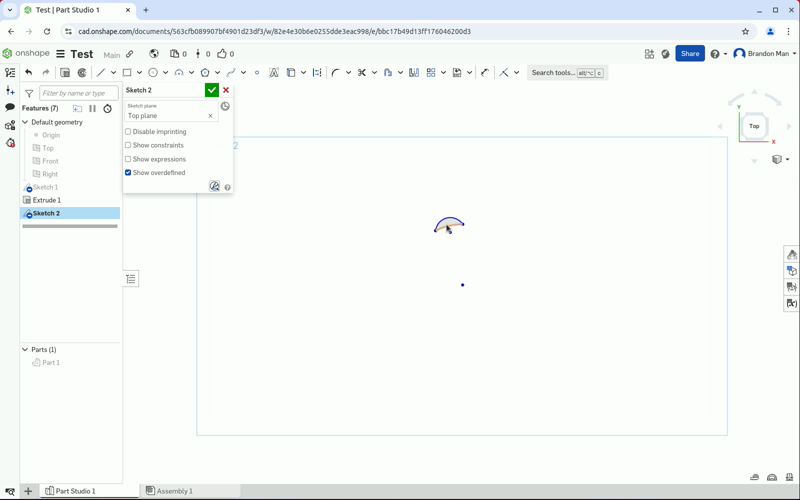
scroll(6)
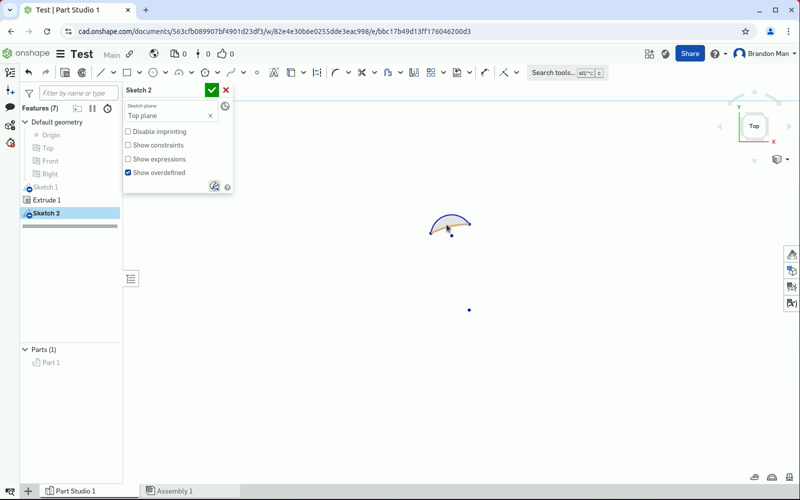
scroll(6)
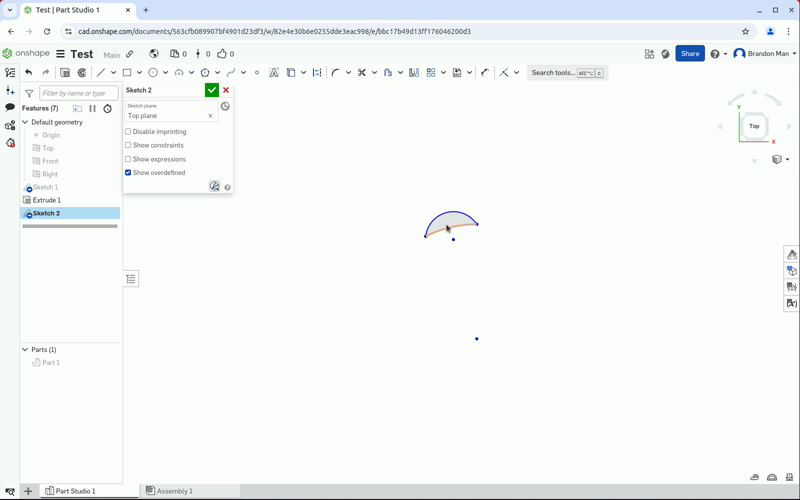
scroll(6)
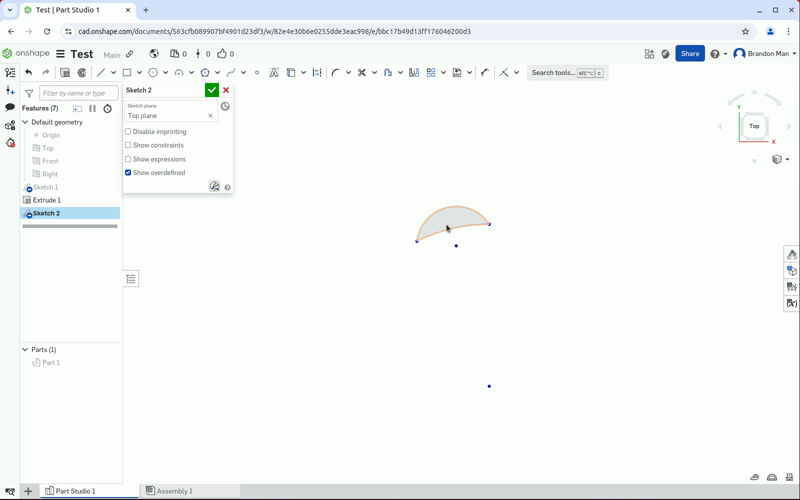
scroll(6)
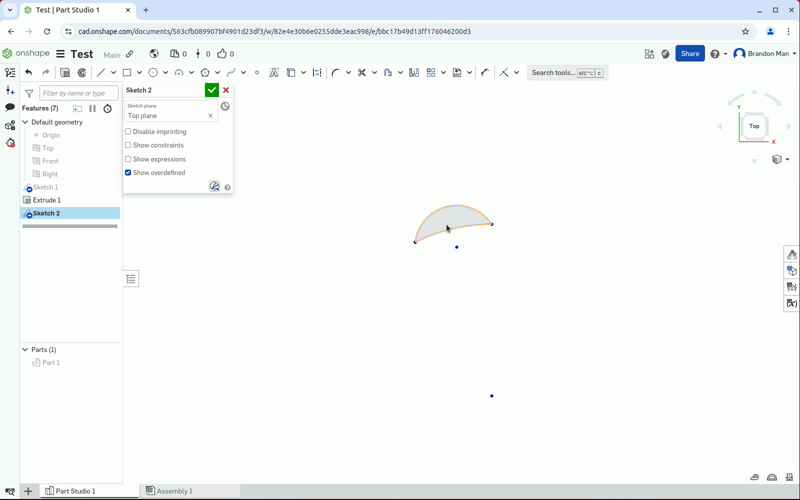
scroll(6)
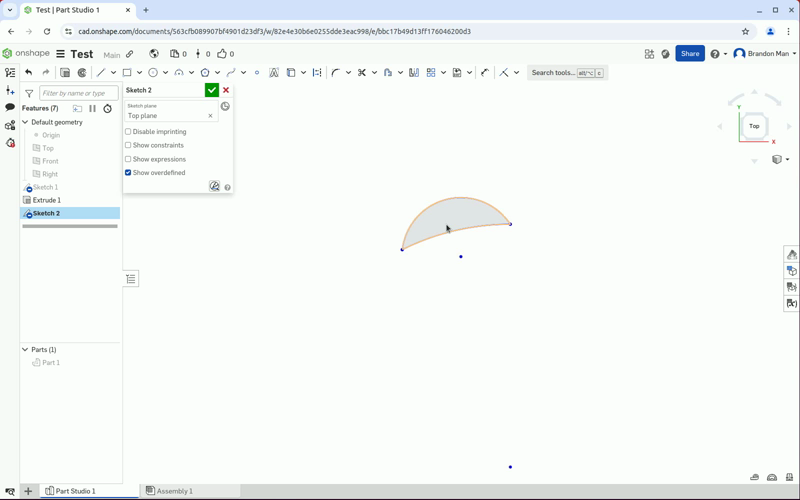
scroll(6)
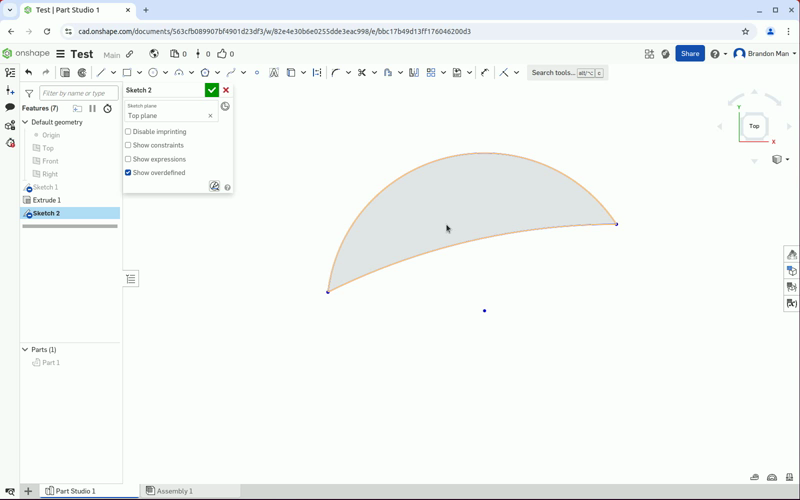
click(446, 224)
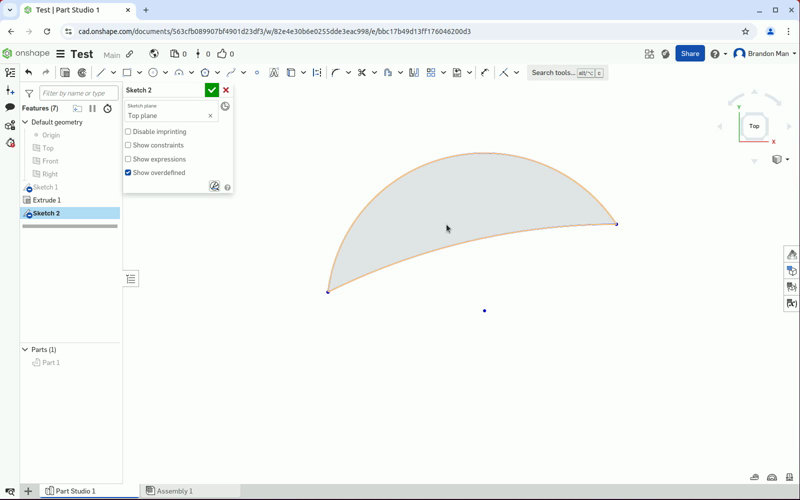
scroll(-6)
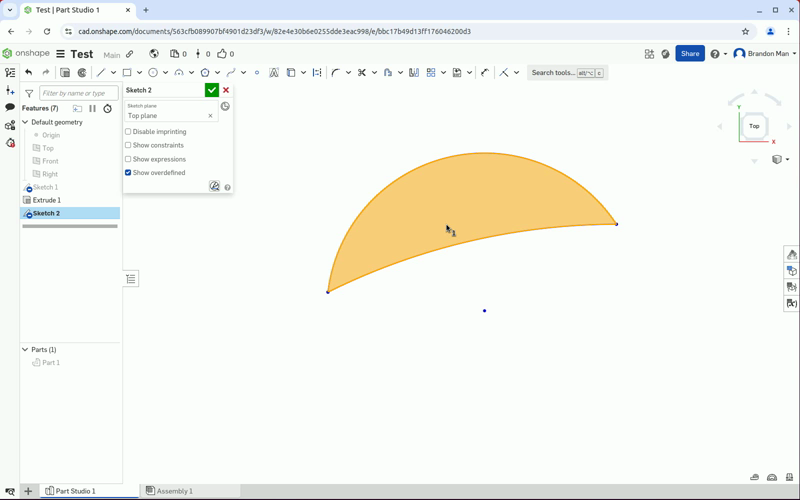
scroll(-6)
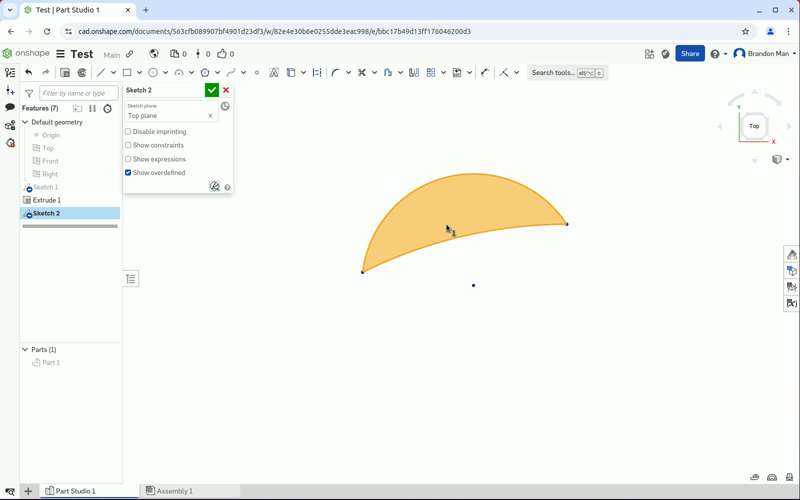
scroll(-6)
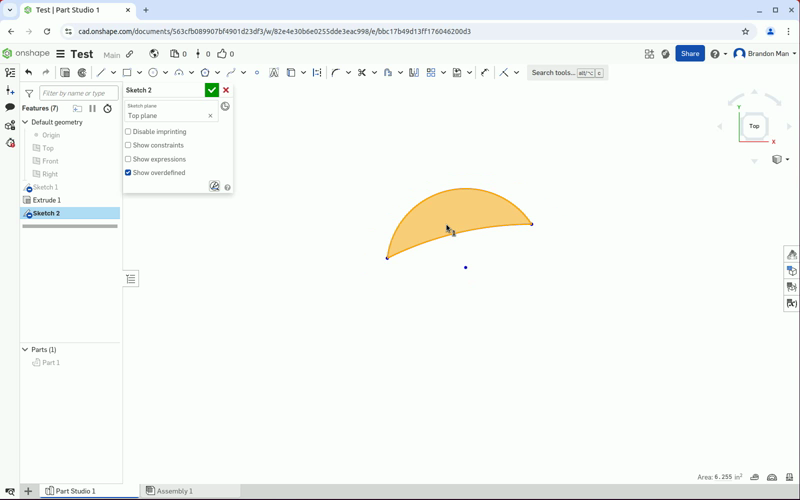
scroll(-6)
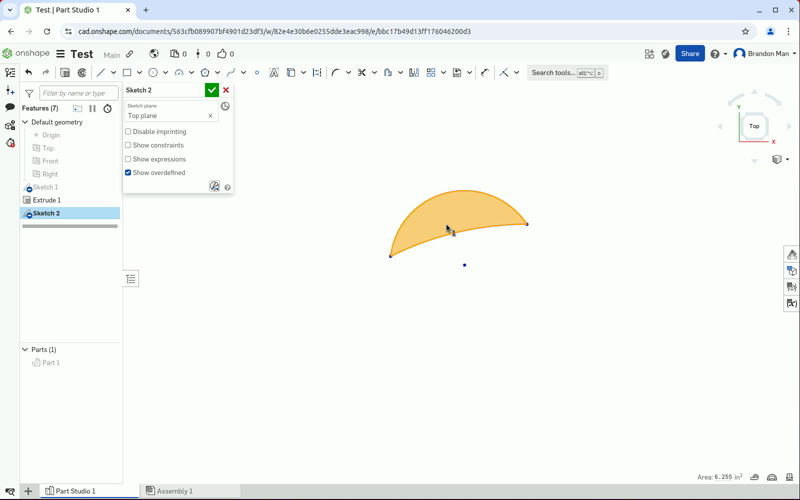
scroll(-6)
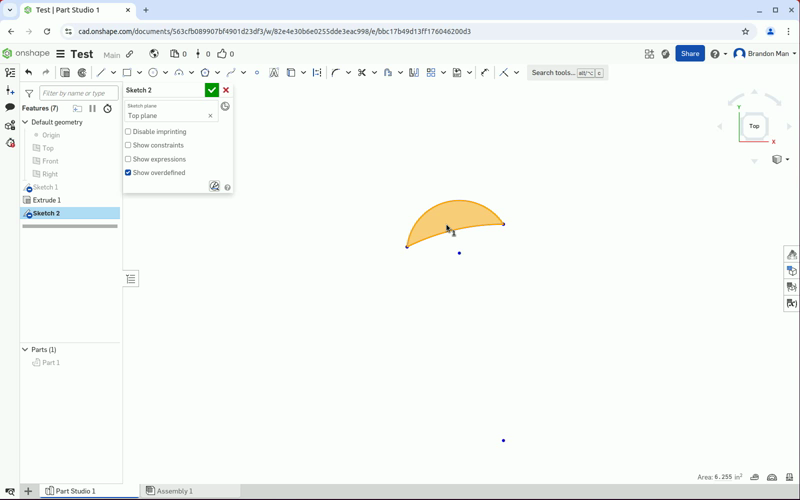
scroll(-6)
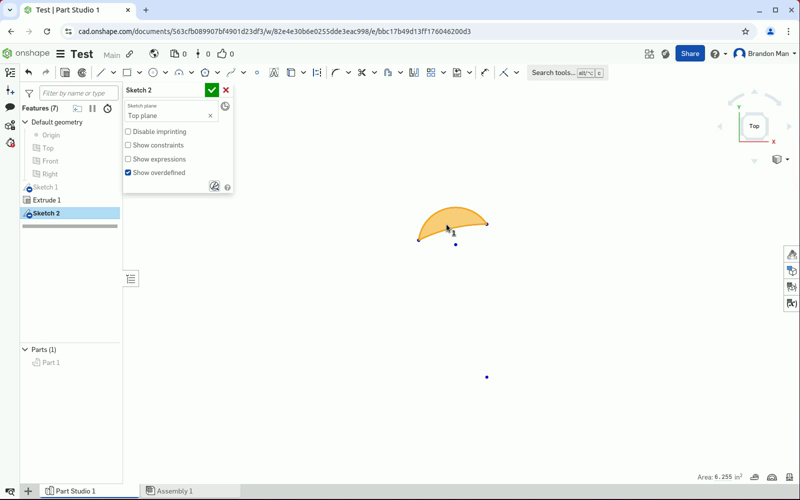
scroll(-6)
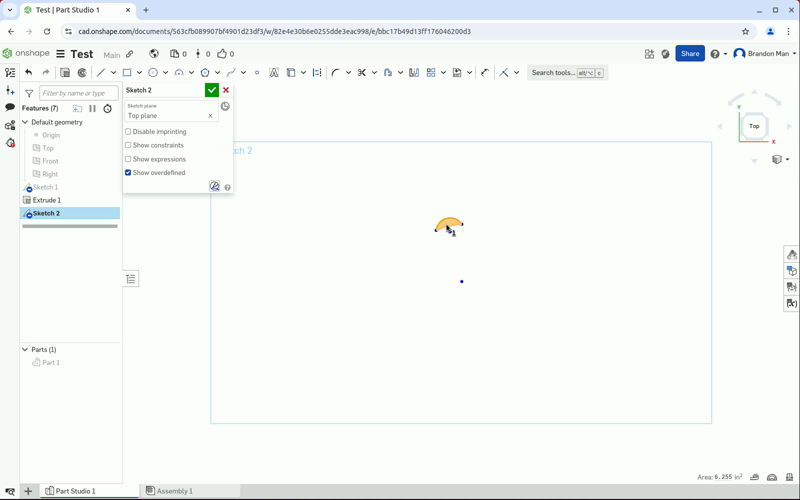
mouse_move(73, 352)
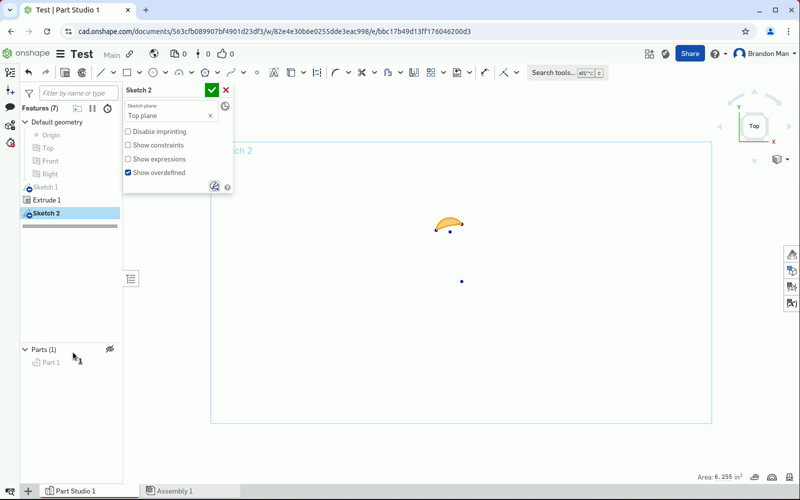
key(shift+y)
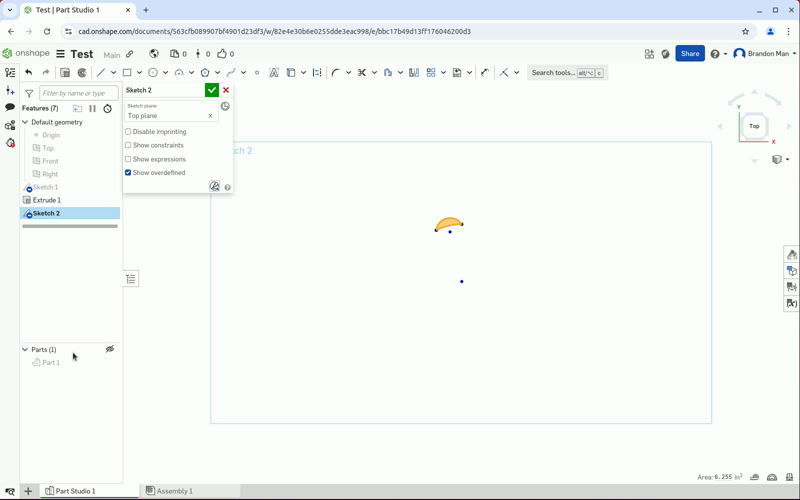
key(shift+e)
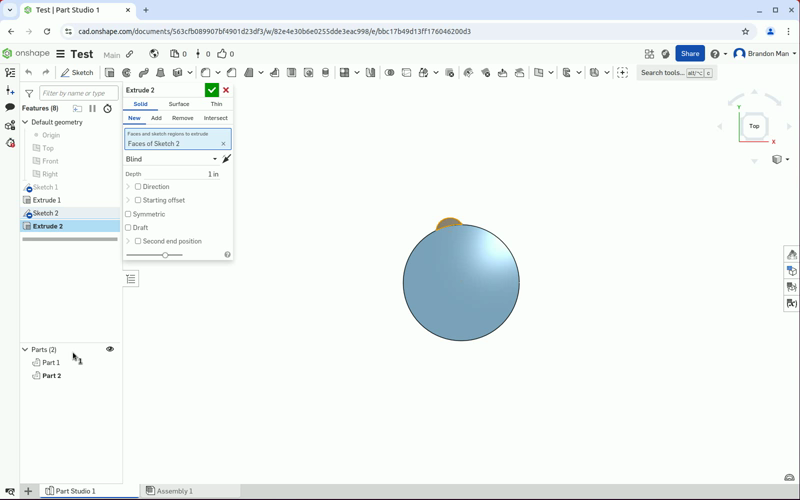
mouse_move(143, 106)
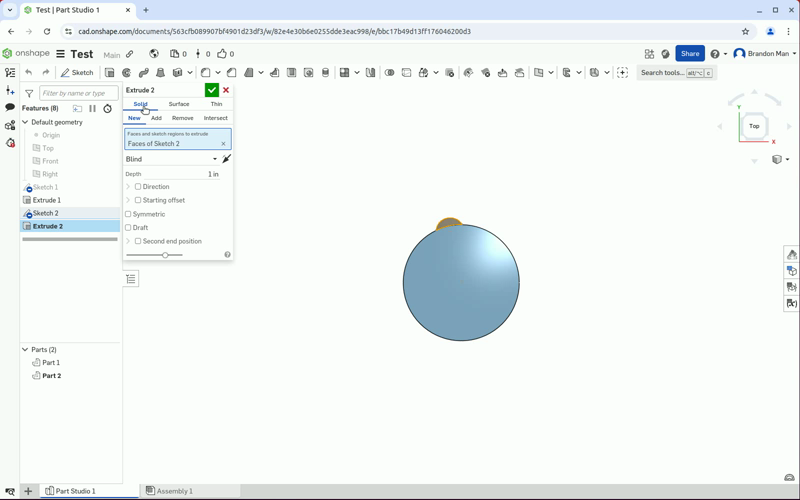
click(143, 106)
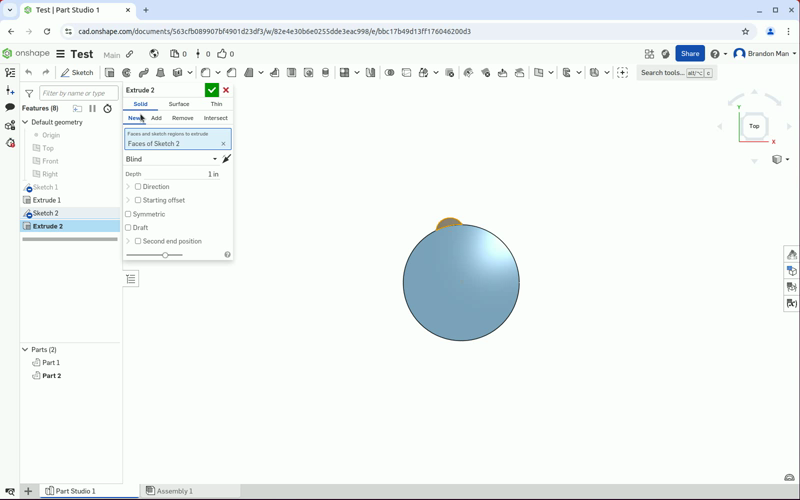
mouse_move(137, 120)
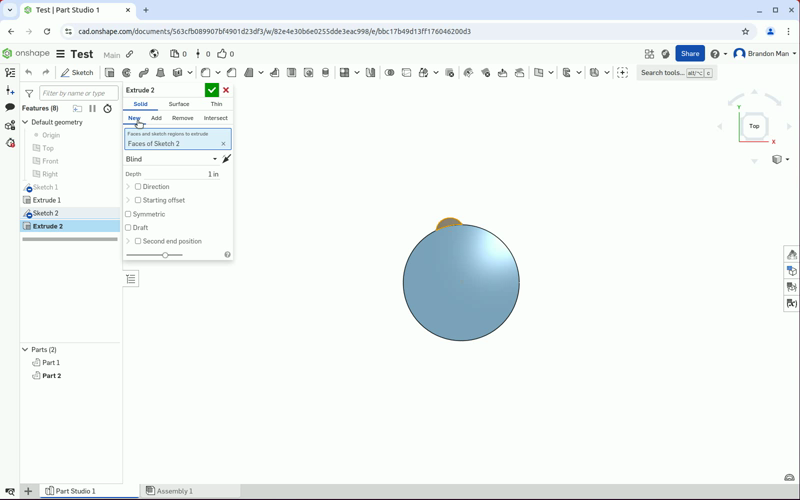
click(137, 120)
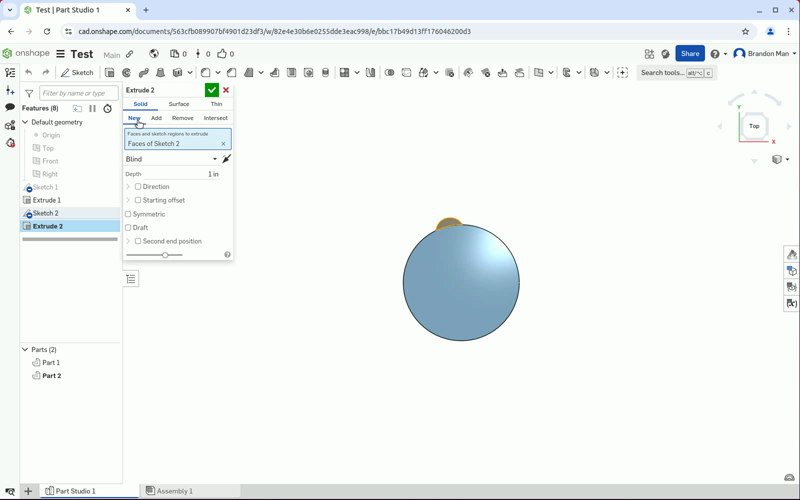
key(tab, 4)
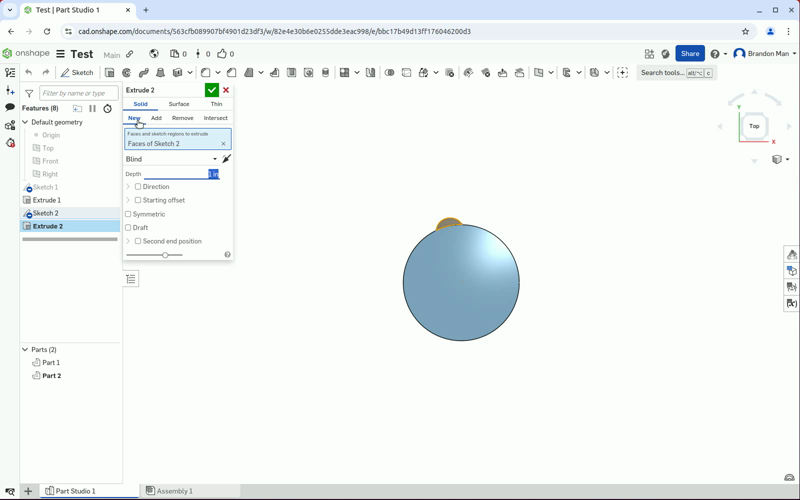
text(23.108)
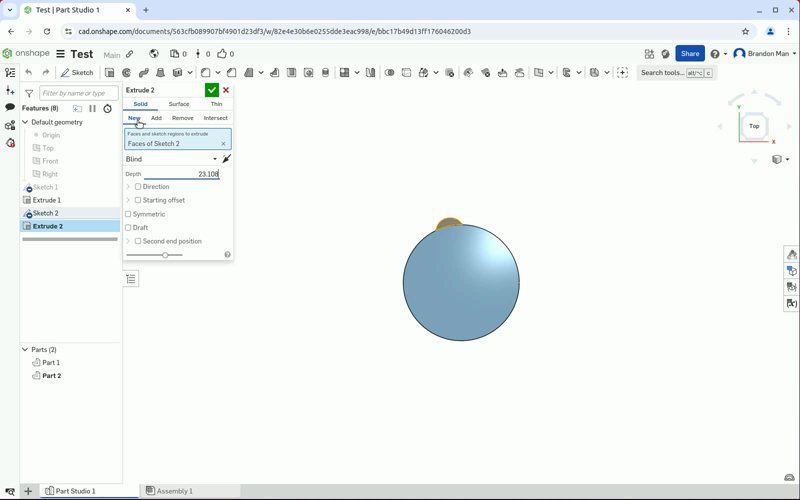
key(enter)
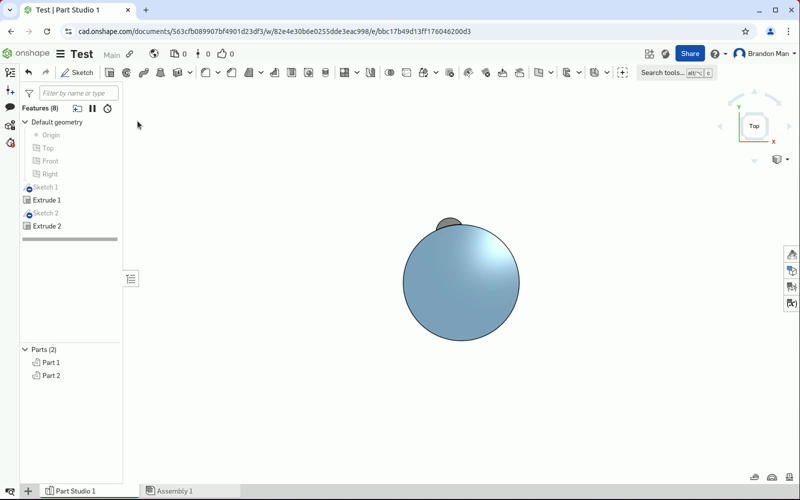
key(shift+h)
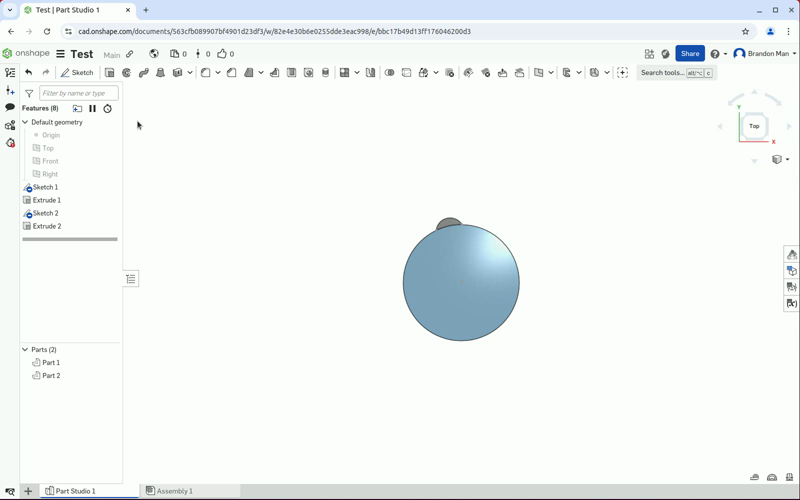
key(shift+h)
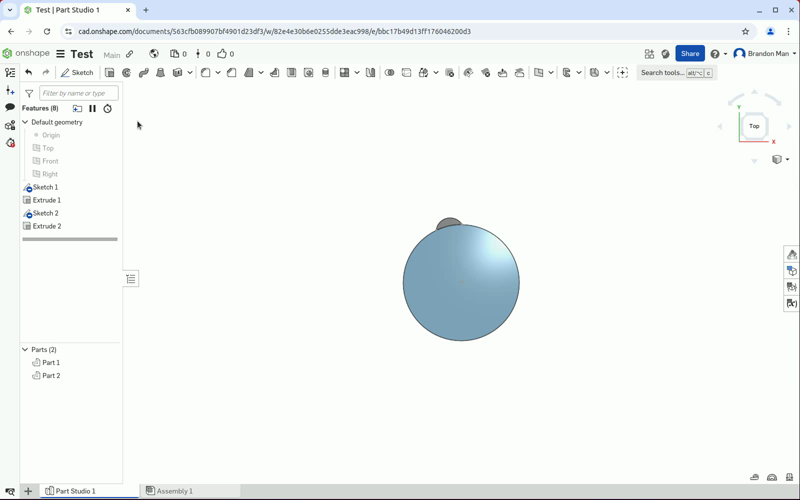
key(shift+7)
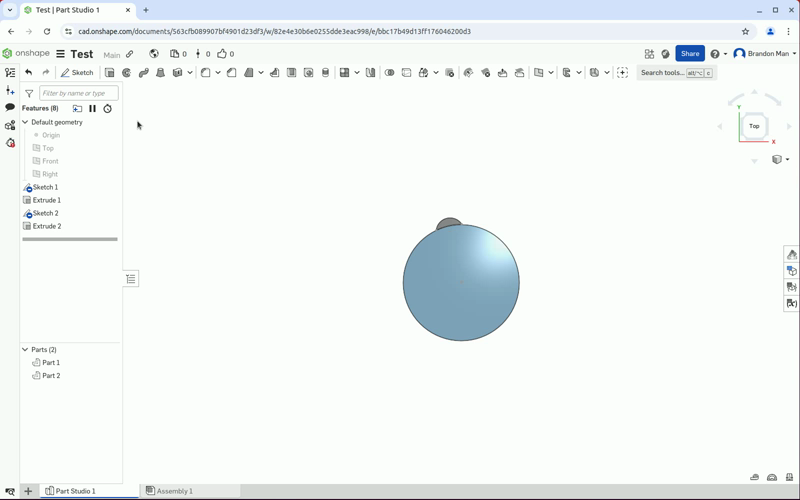
key(up, 3)
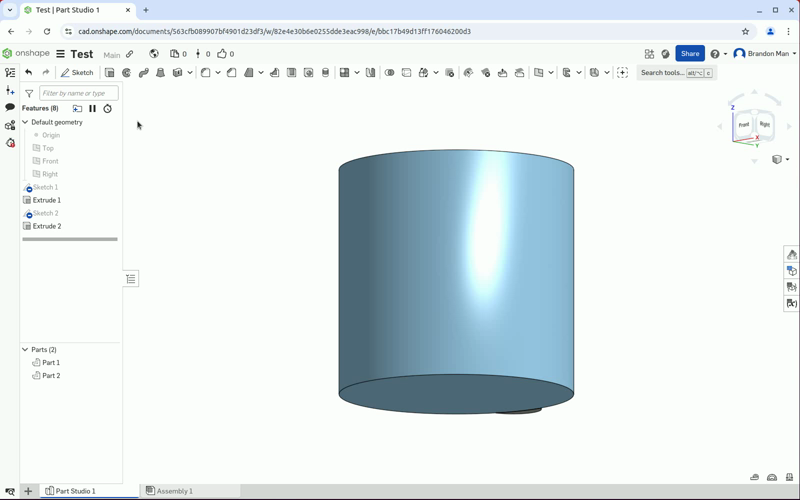
key(left, 3)
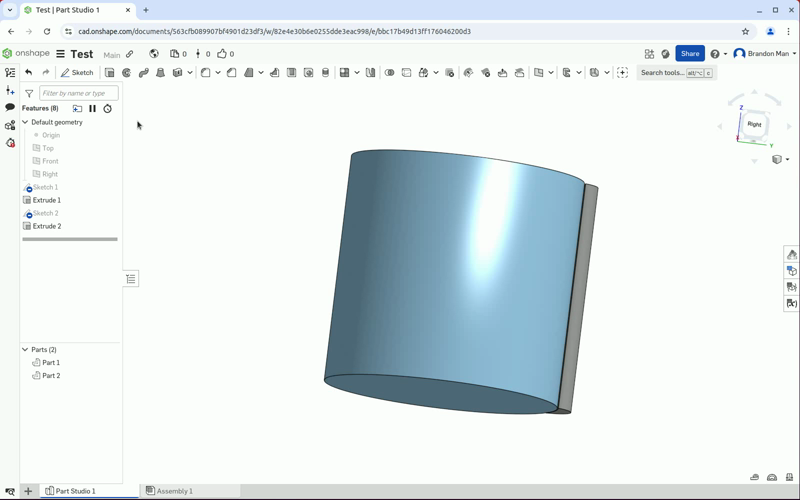
key(right, 3)
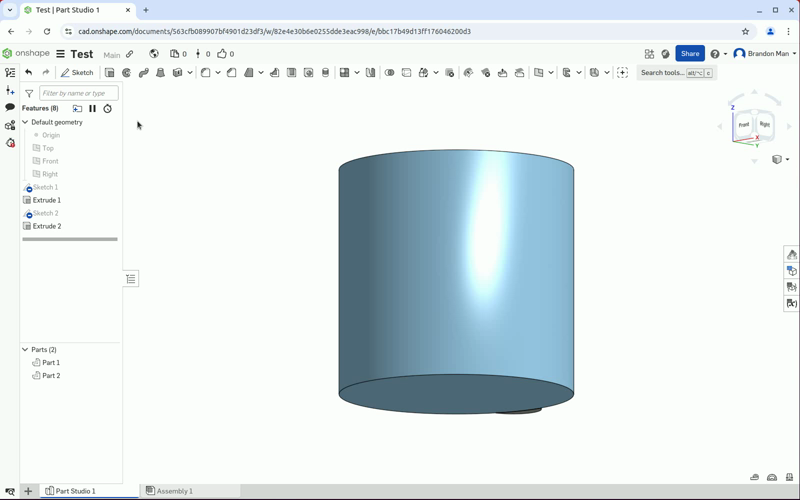
key(down, 3)
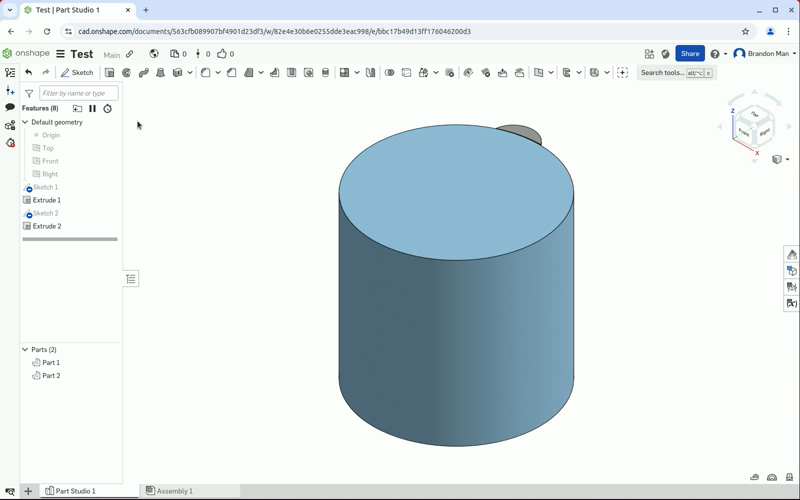
mouse_move(73, 189)
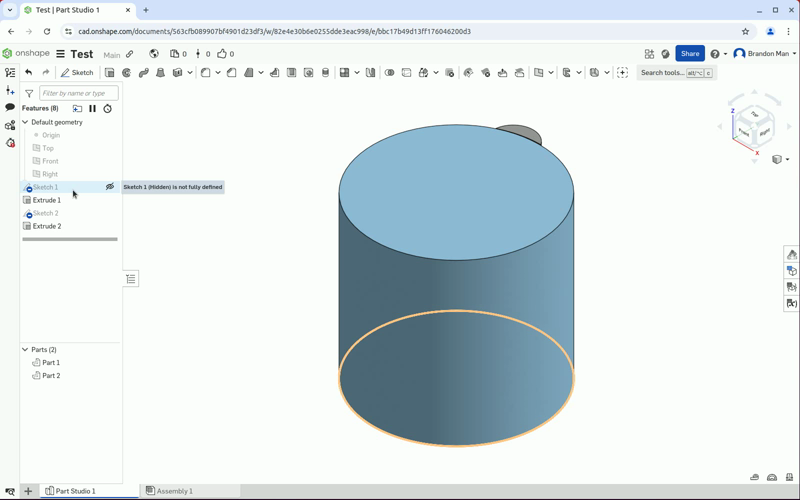
click(73, 189)